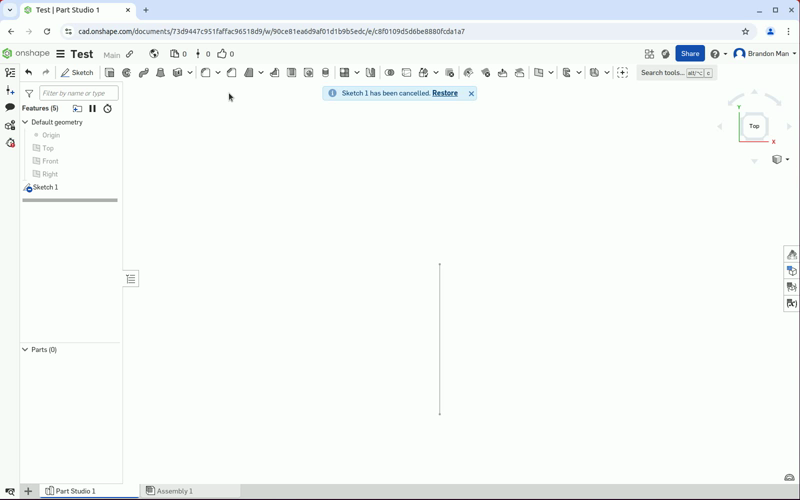
key(shift+h)
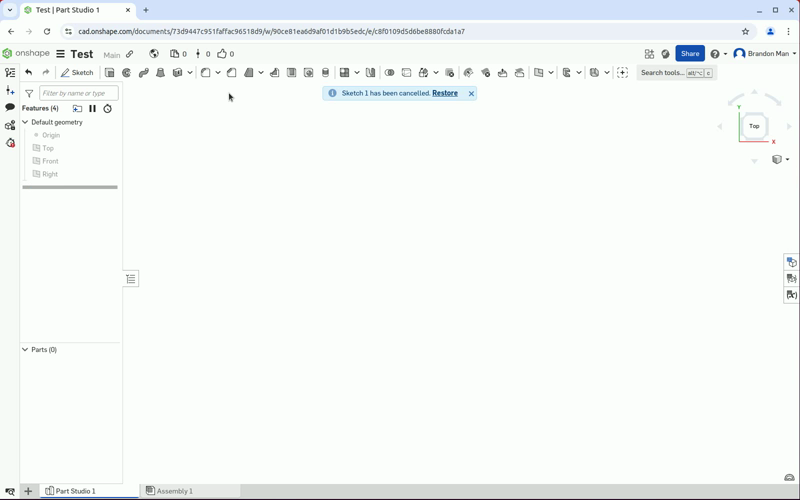
key(shift+s)
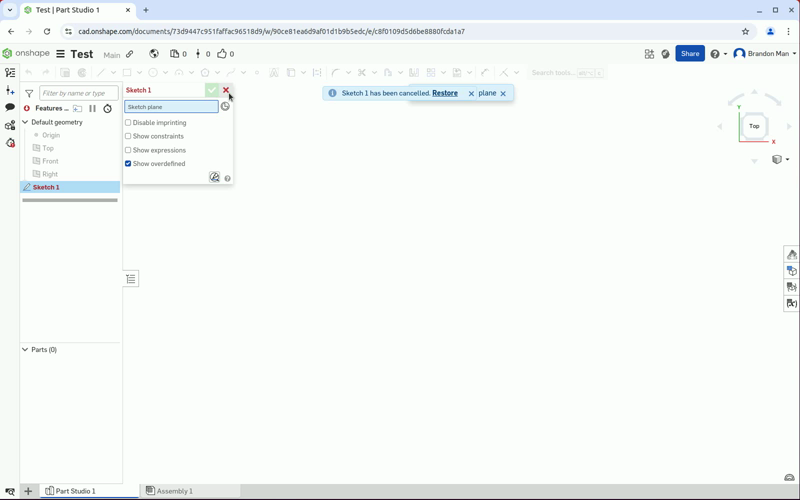
mouse_move(73, 150)
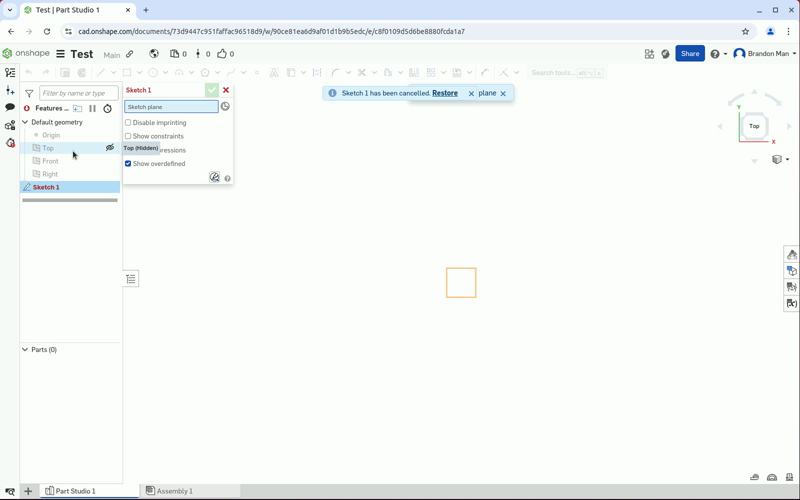
click(73, 150)
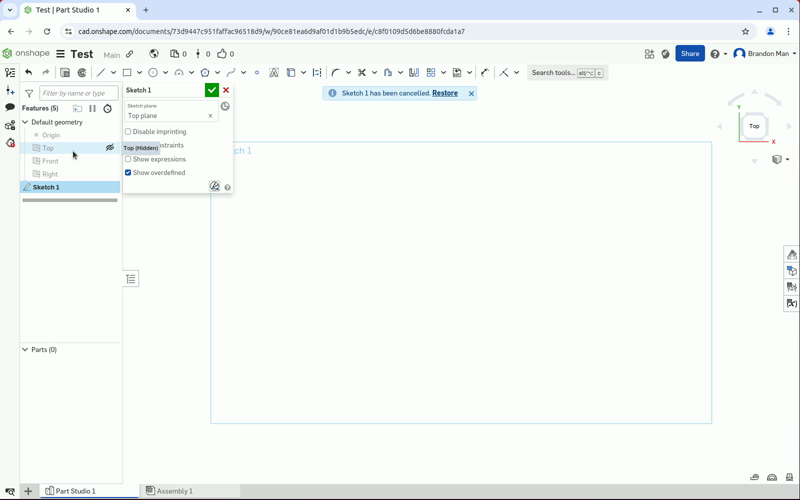
mouse_move(73, 352)
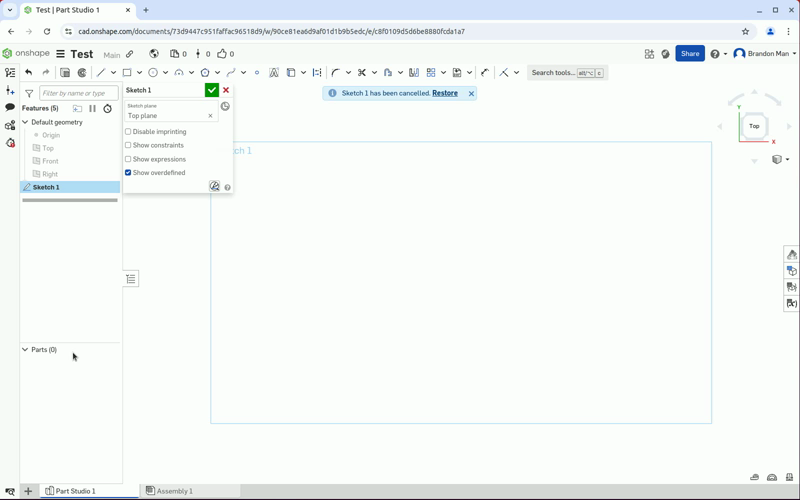
key(y)
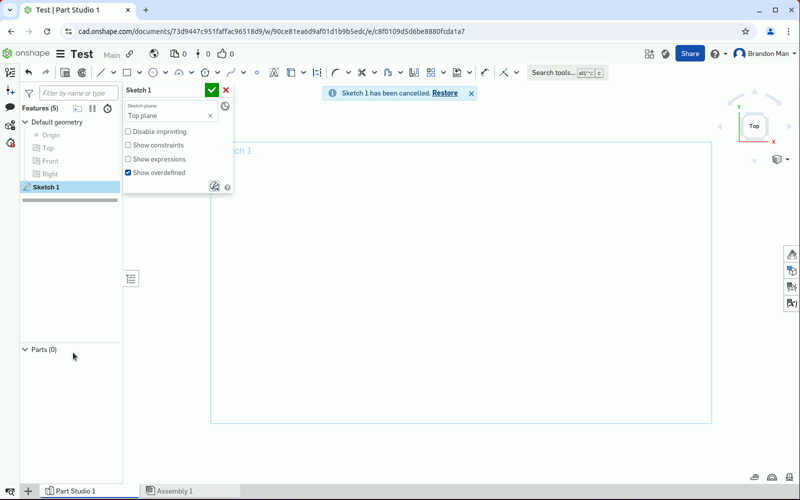
key(l)
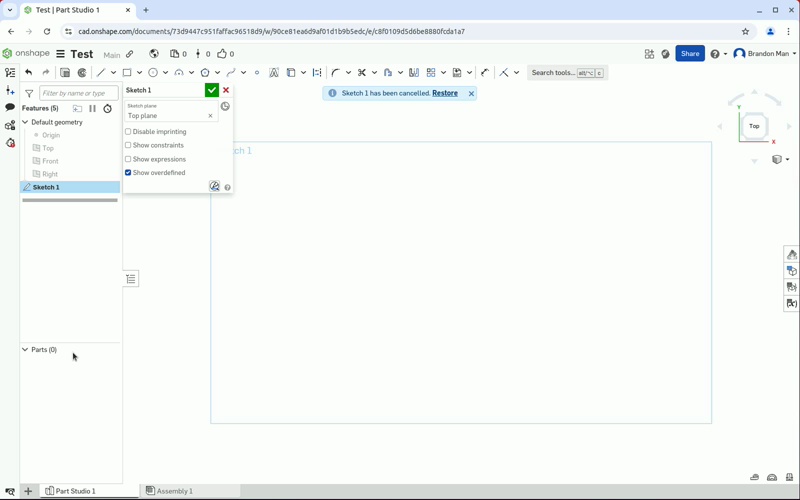
key_down(shift)
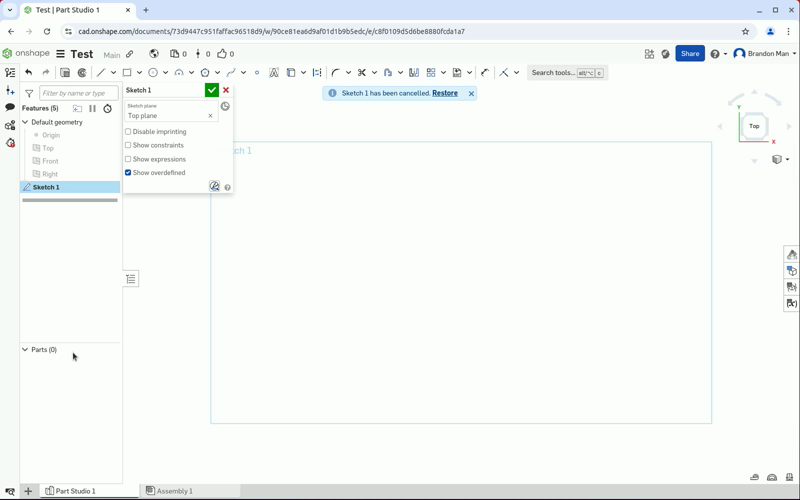
mouse_move(404, 339)
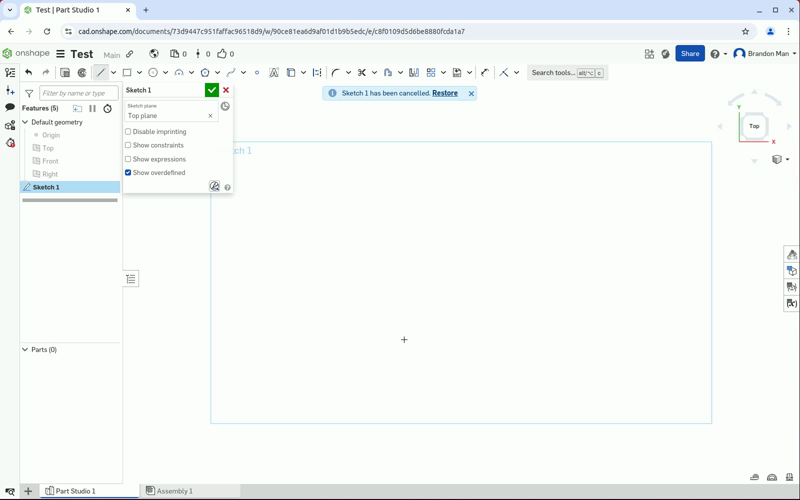
click(404, 339)
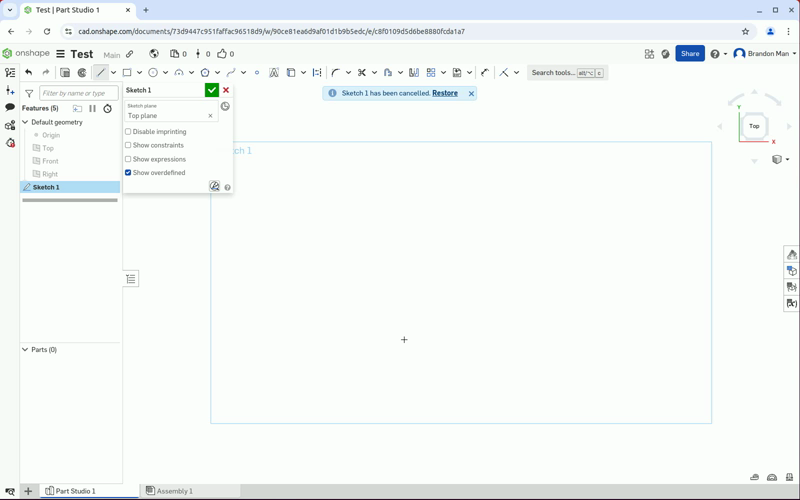
key_up(shift)
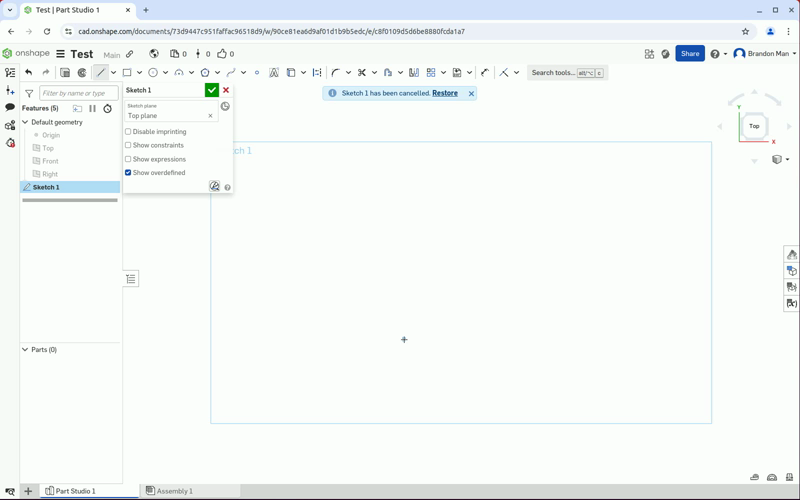
key_down(shift)
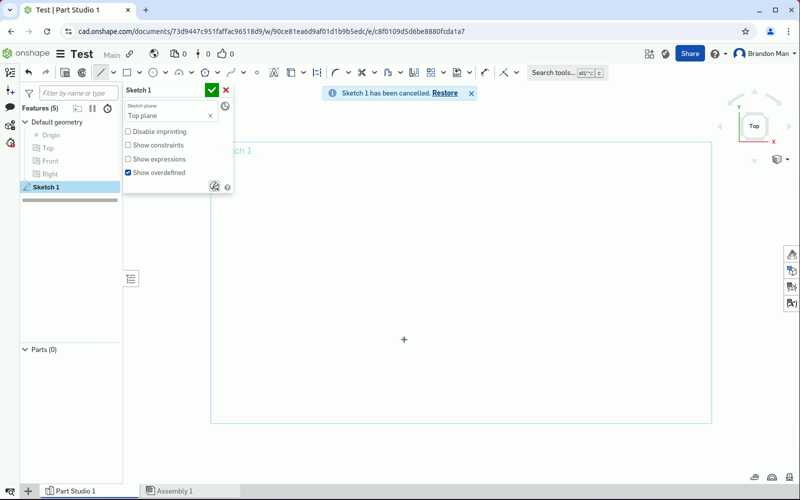
mouse_move(516, 339)
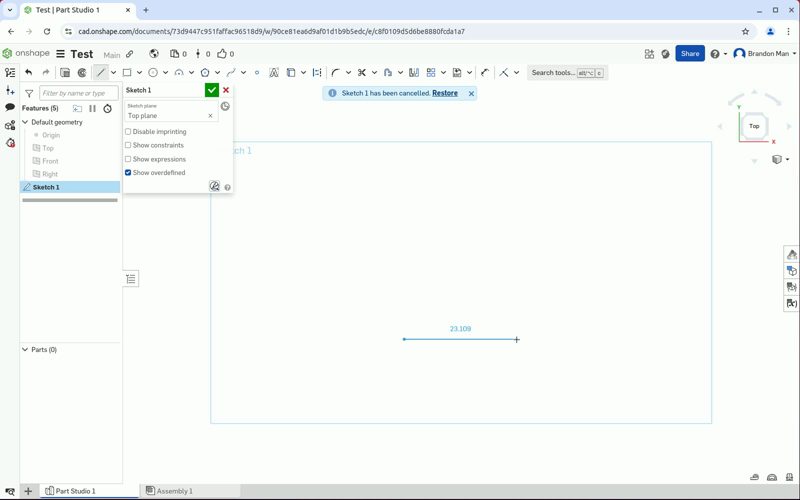
click(516, 339)
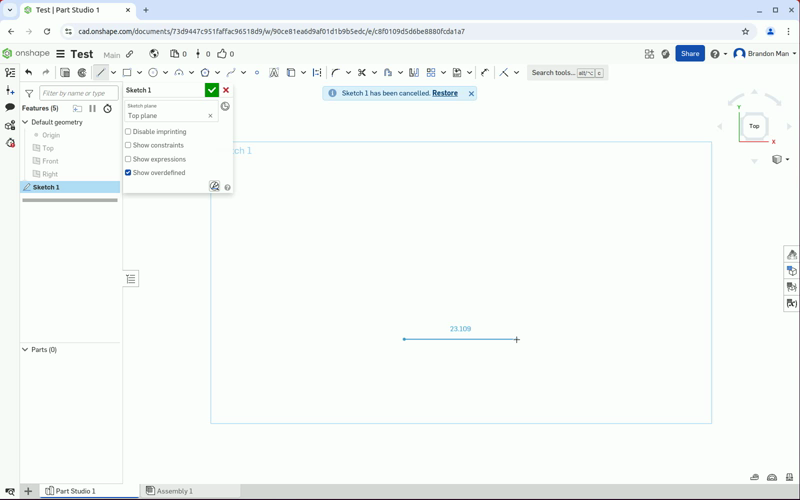
key_up(shift)
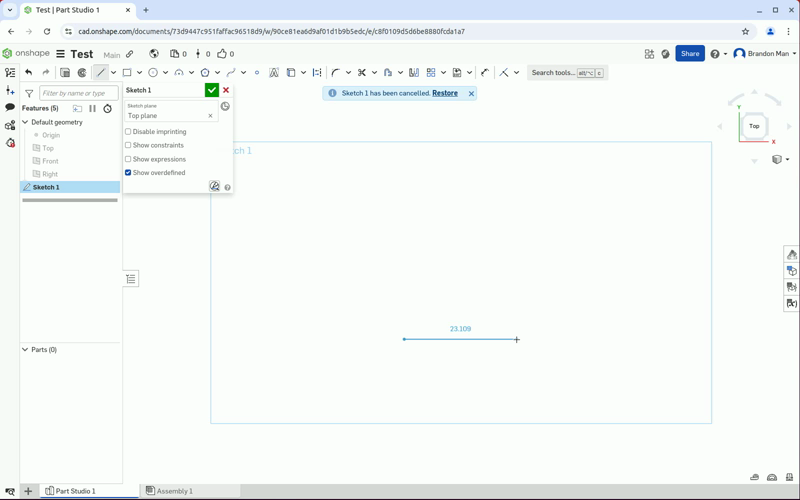
key_down(shift)
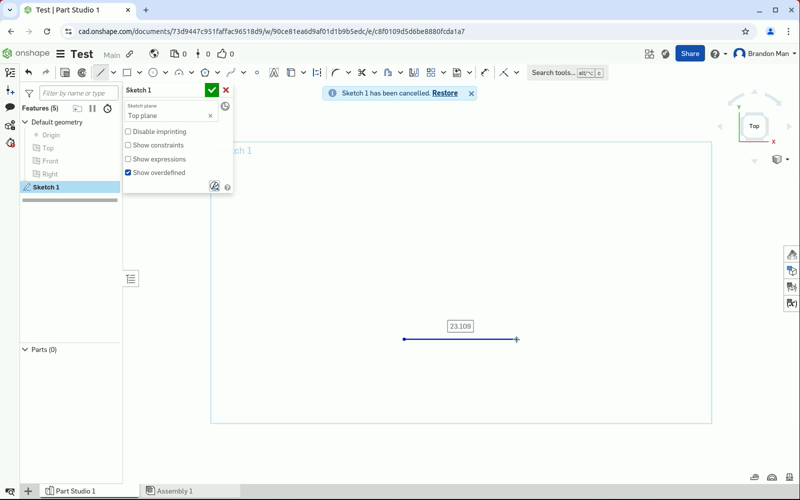
mouse_move(516, 226)
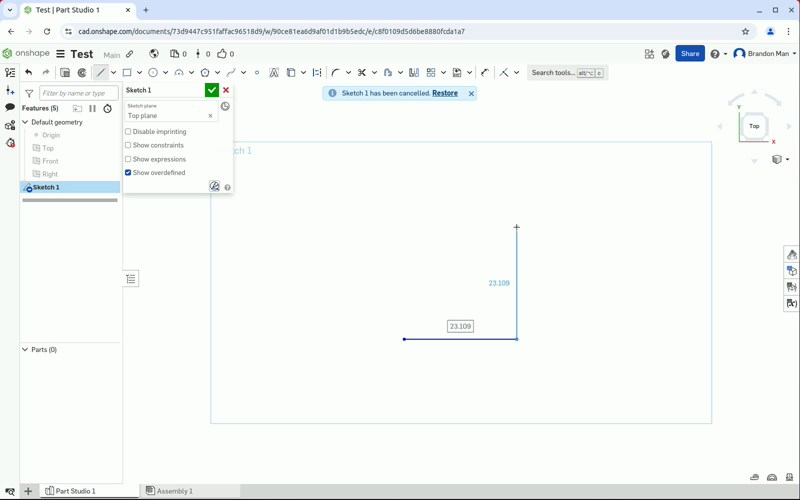
click(516, 226)
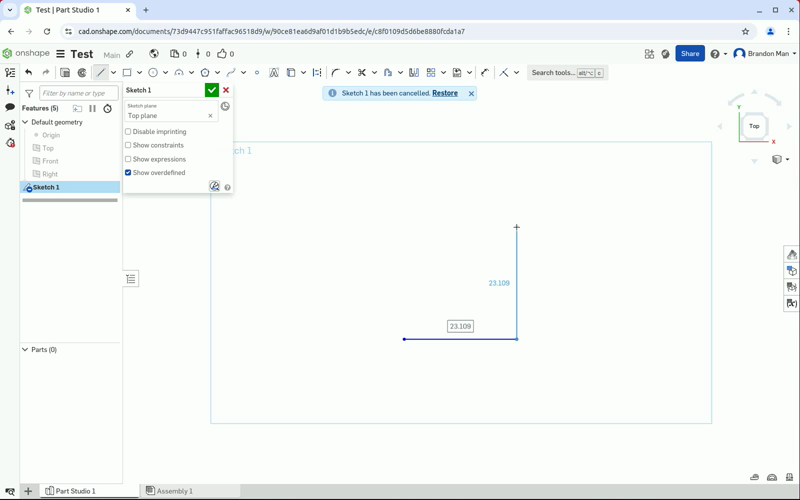
key_up(shift)
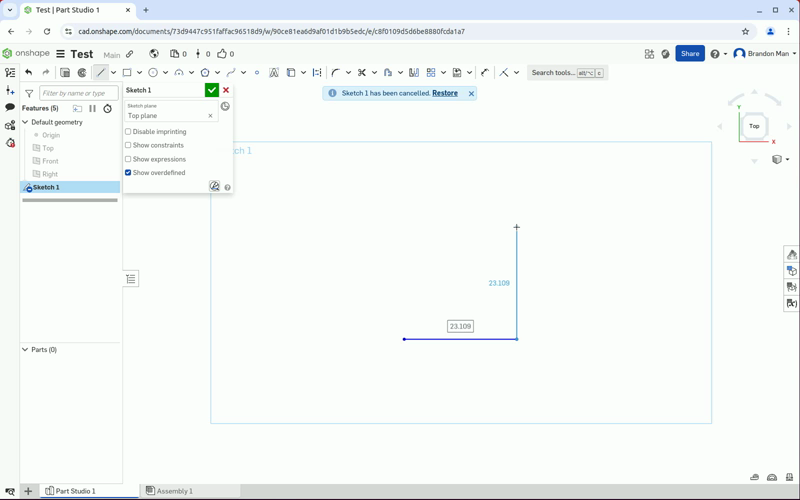
key_down(shift)
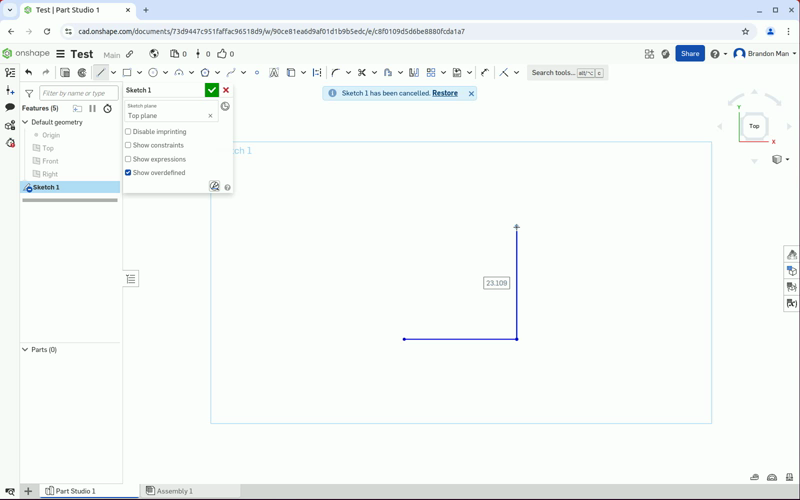
mouse_move(404, 226)
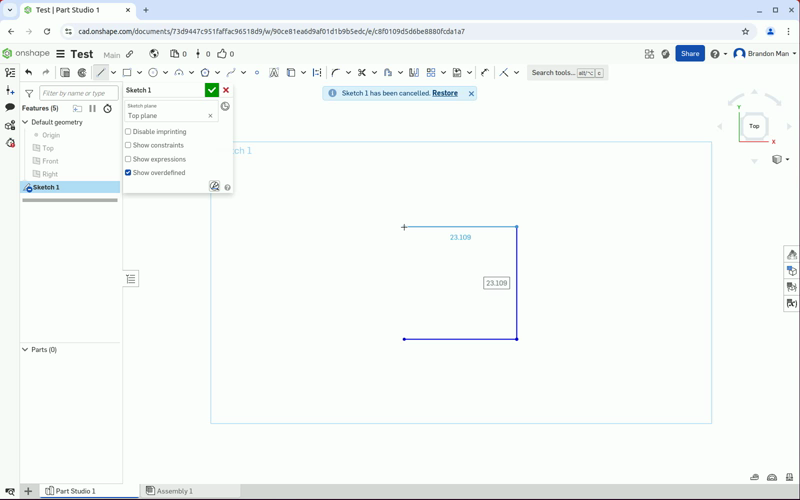
click(404, 226)
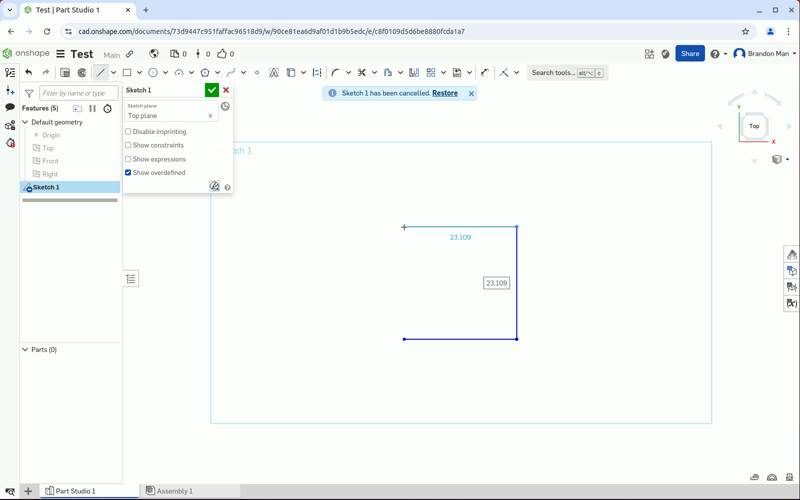
key_up(shift)
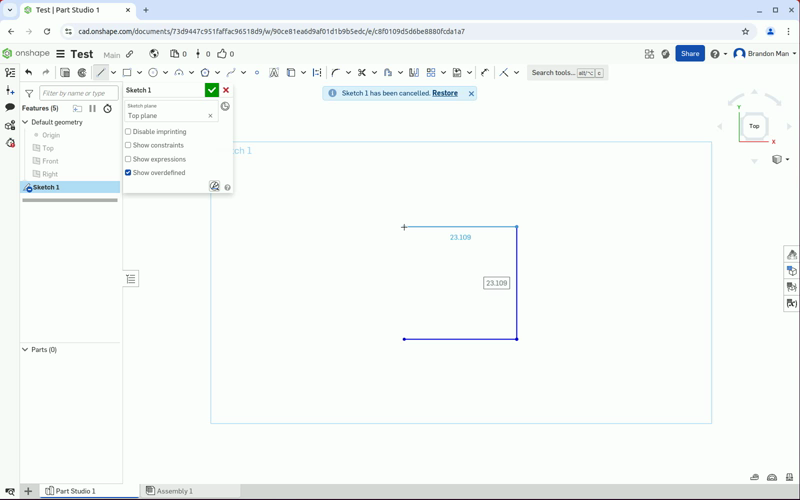
key_down(shift)
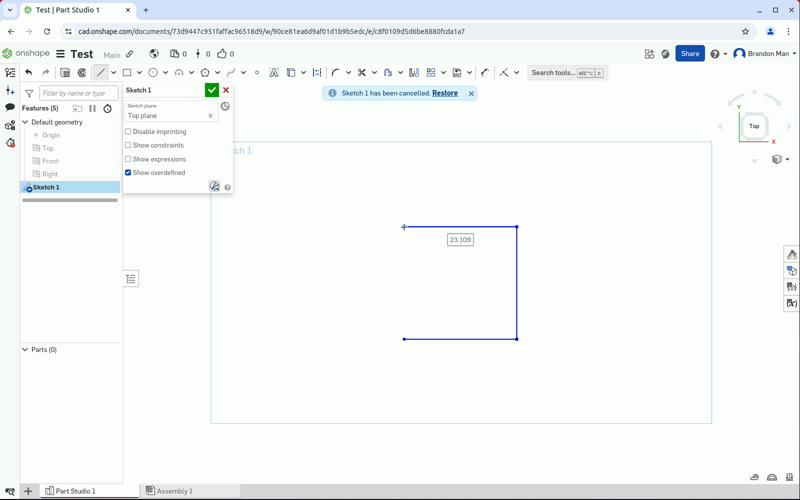
mouse_move(404, 339)
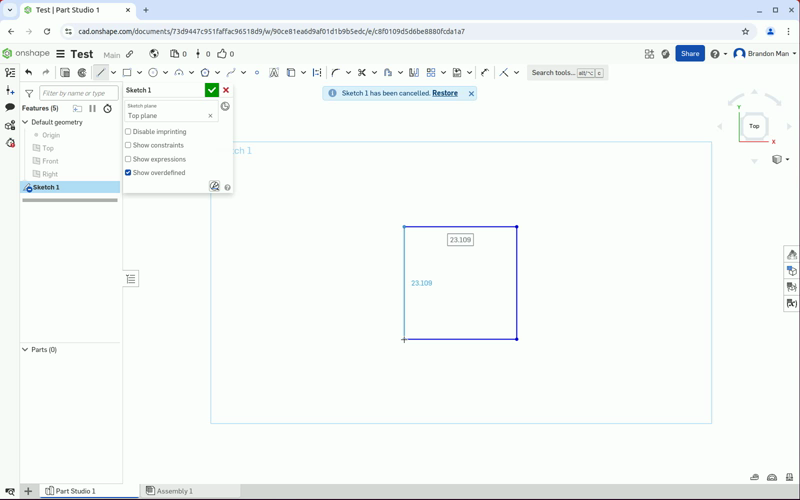
key_up(shift)
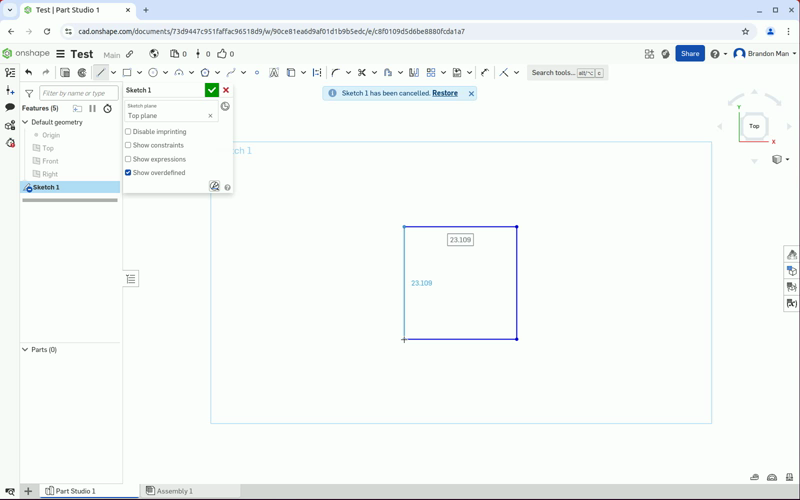
click(404, 339)
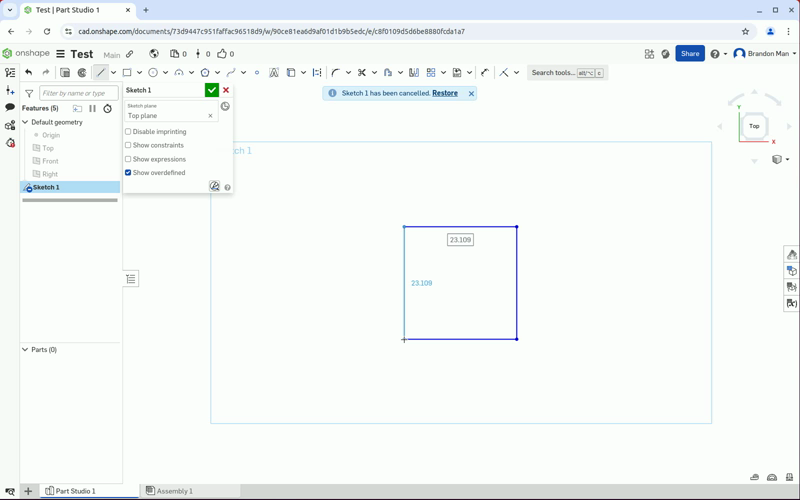
key(esc)
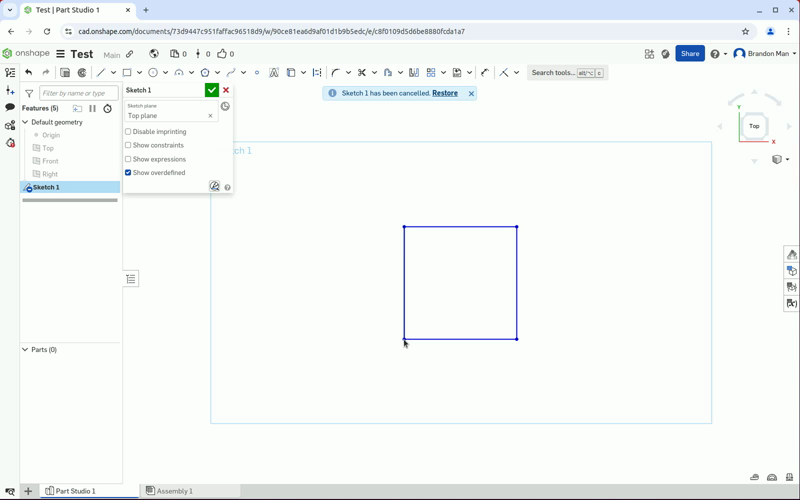
mouse_move(468, 313)
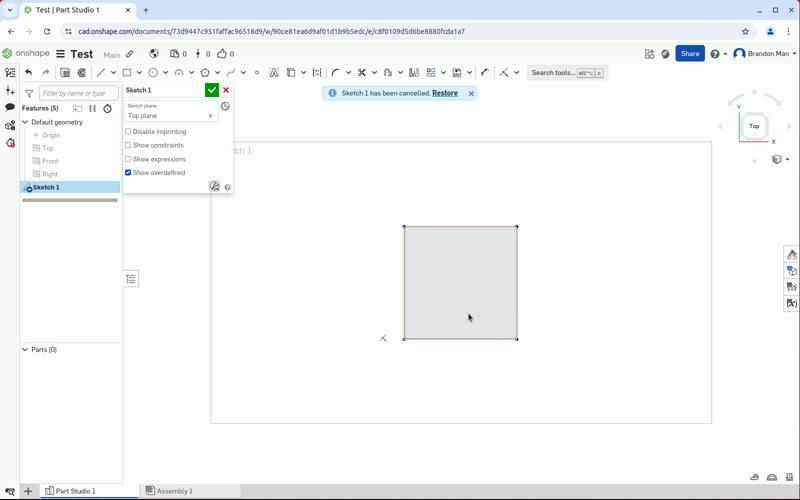
click(468, 313)
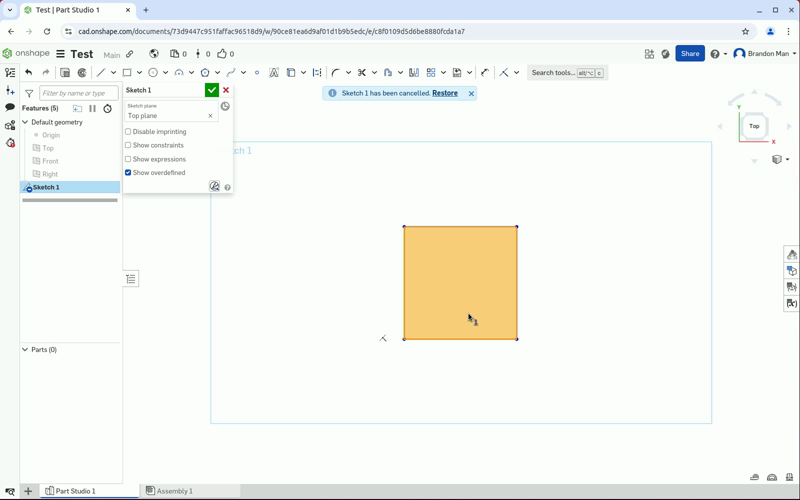
mouse_move(73, 352)
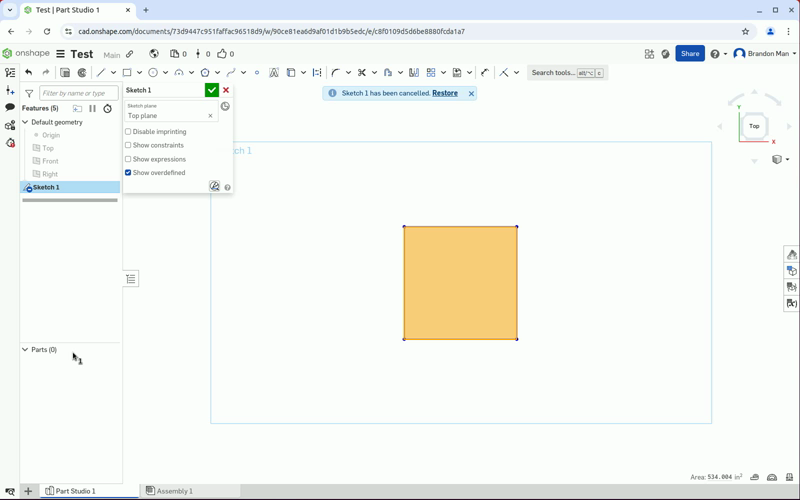
key(shift+y)
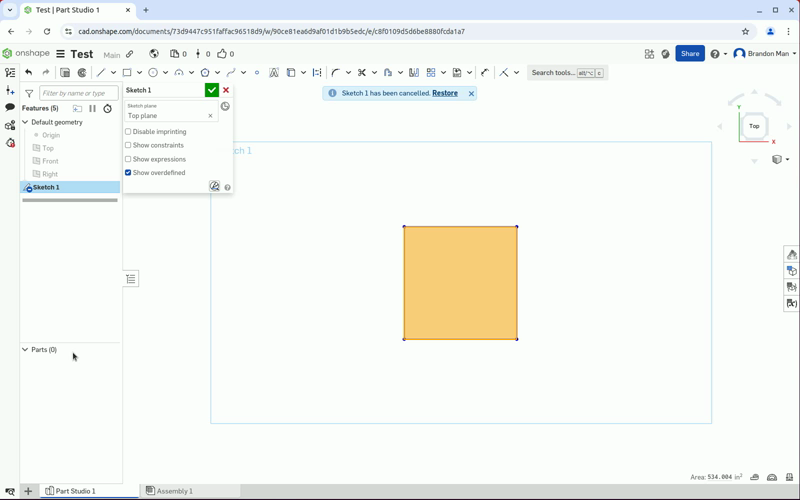
key(shift+e)
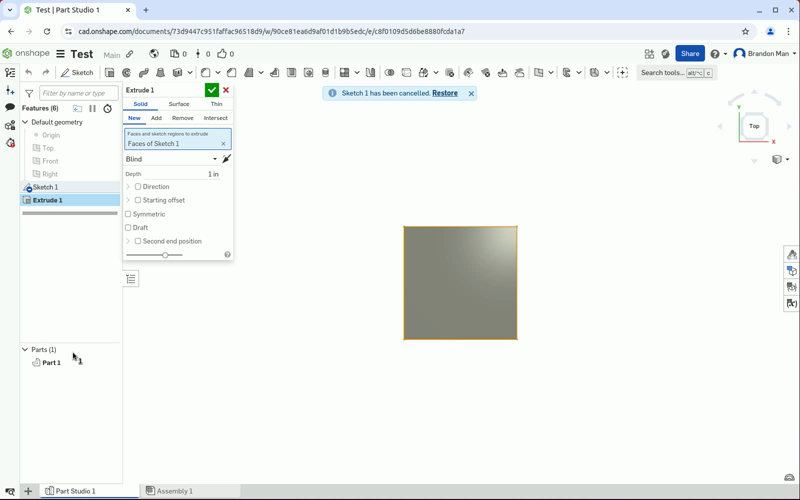
mouse_move(143, 106)
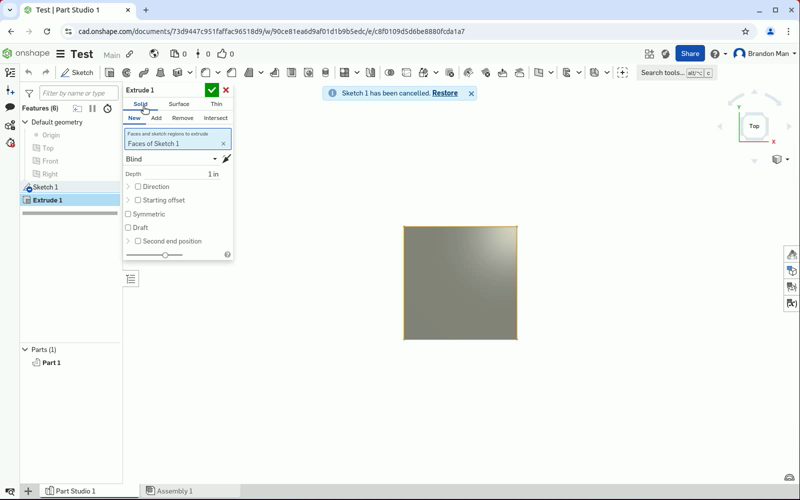
click(143, 106)
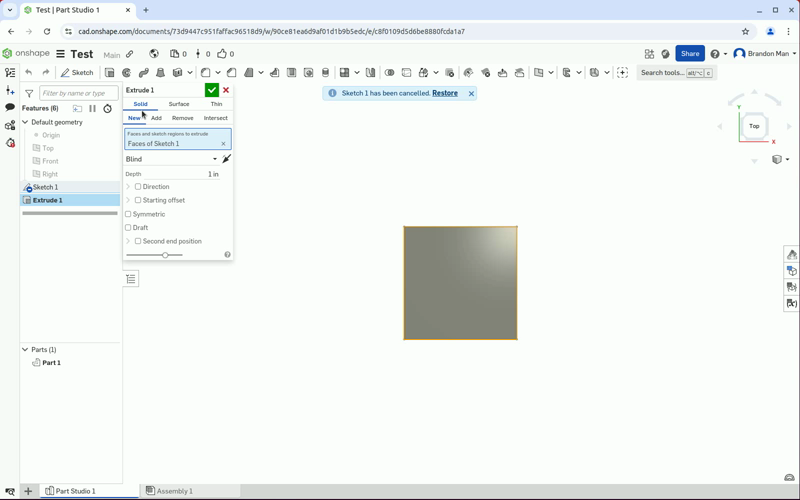
mouse_move(137, 120)
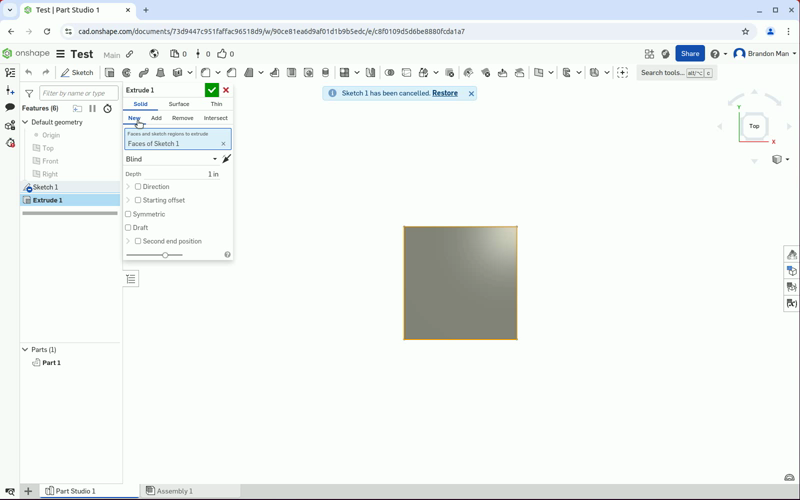
click(137, 120)
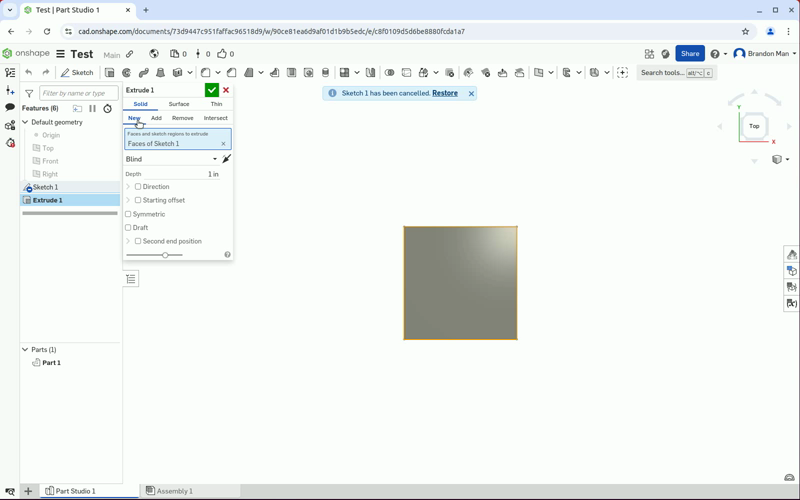
key(tab, 4)
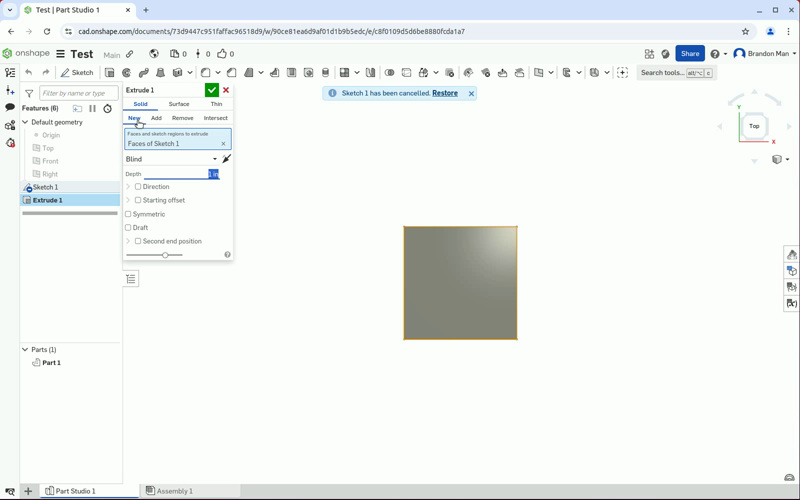
text(23.108)
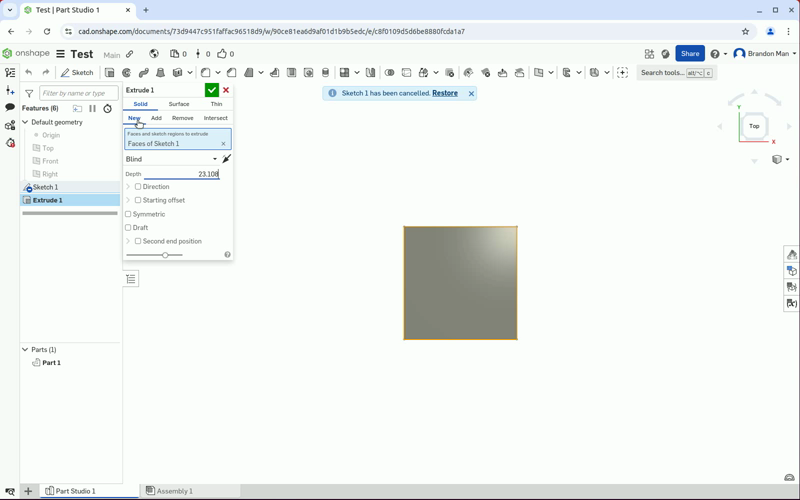
key(enter)
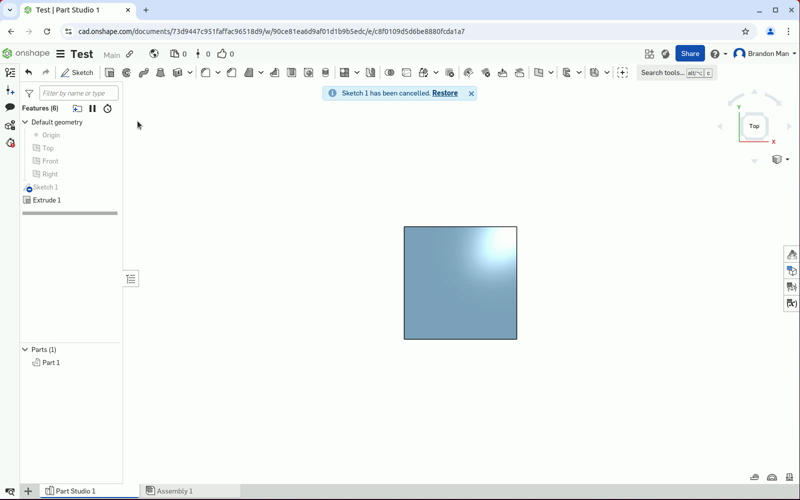
key(shift+h)
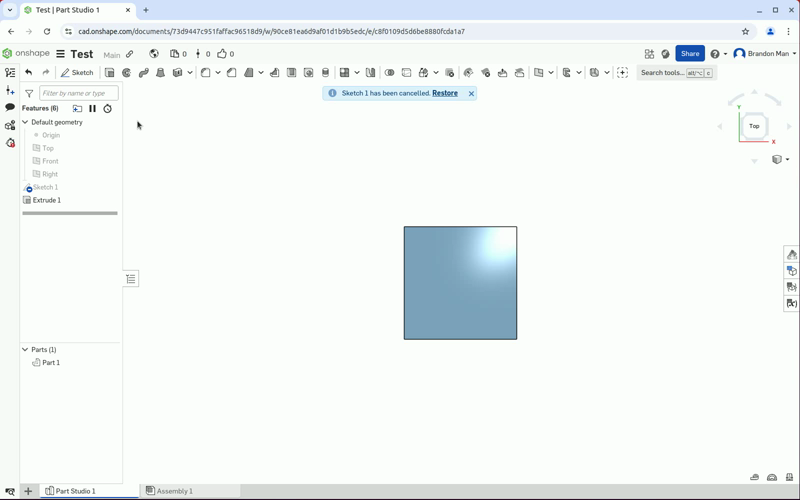
key(shift+h)
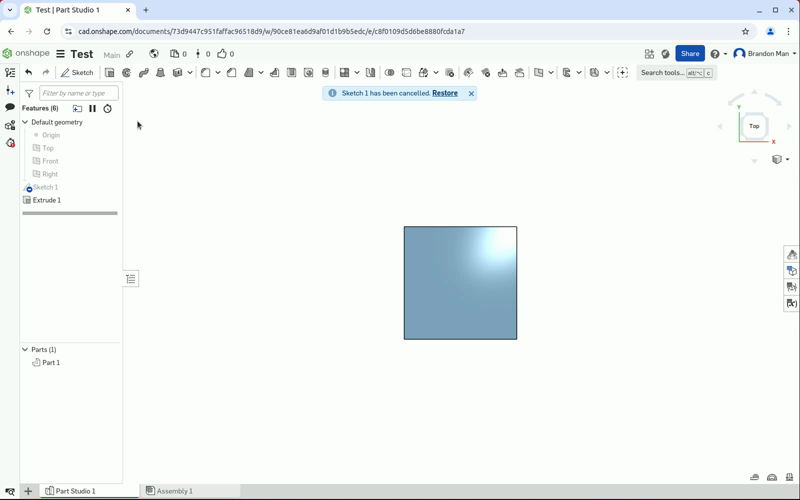
mouse_move(73, 189)
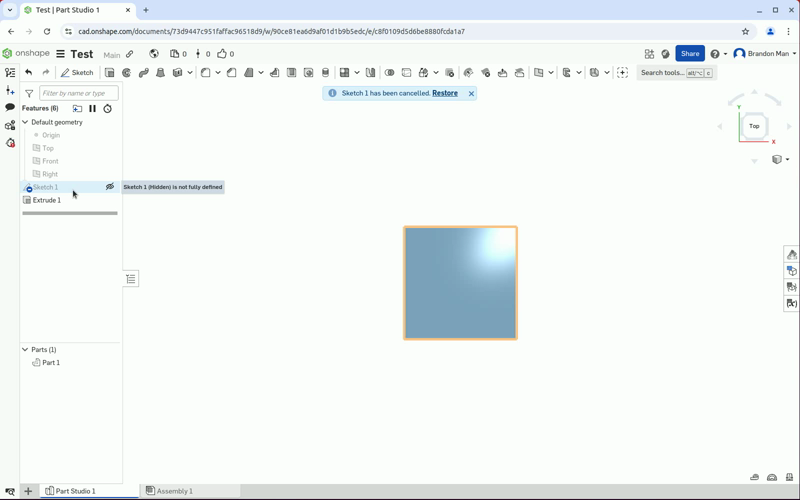
click(73, 189)
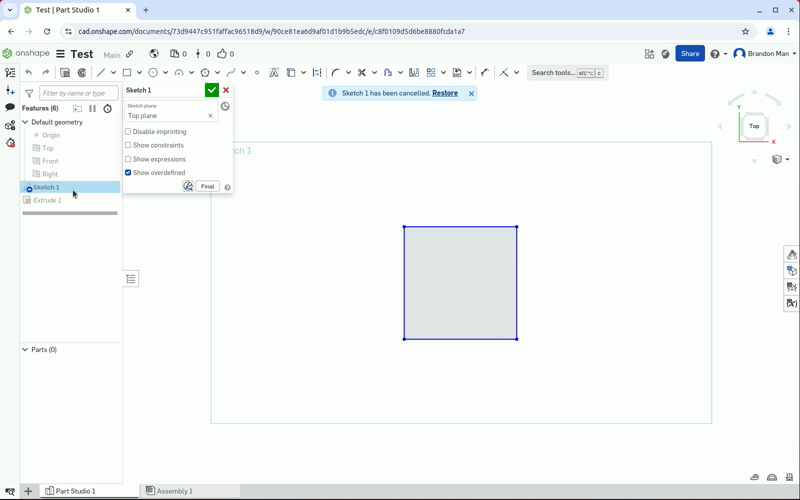
mouse_move(229, 92)
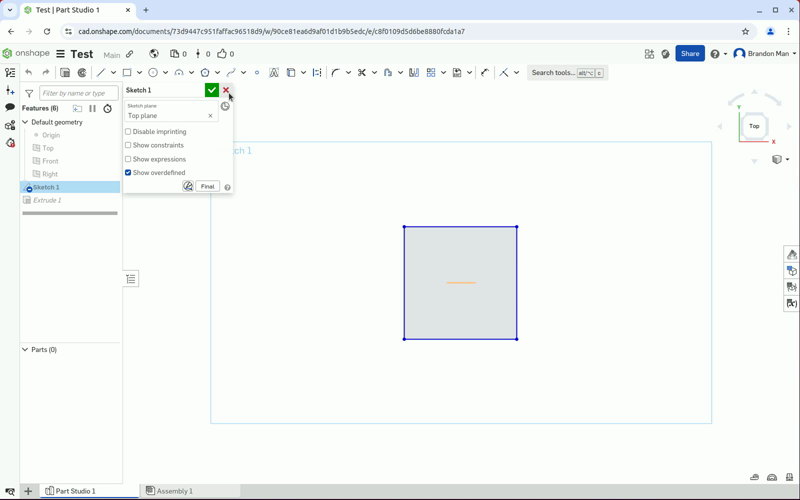
click(229, 92)
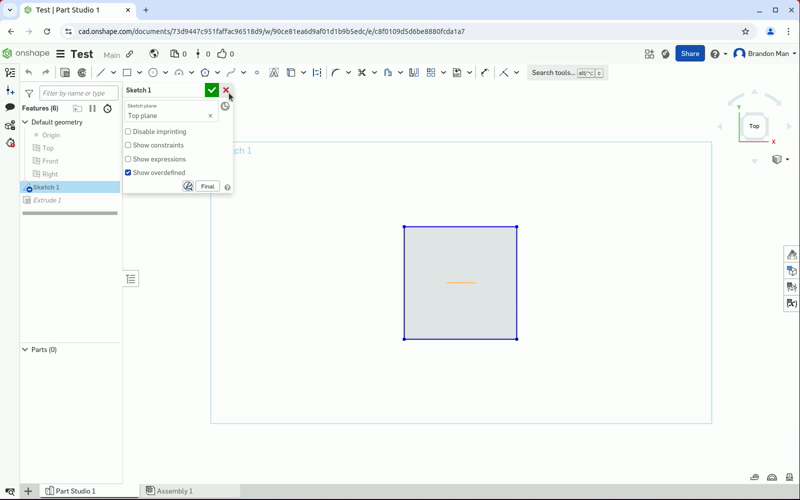
key(shift+s)
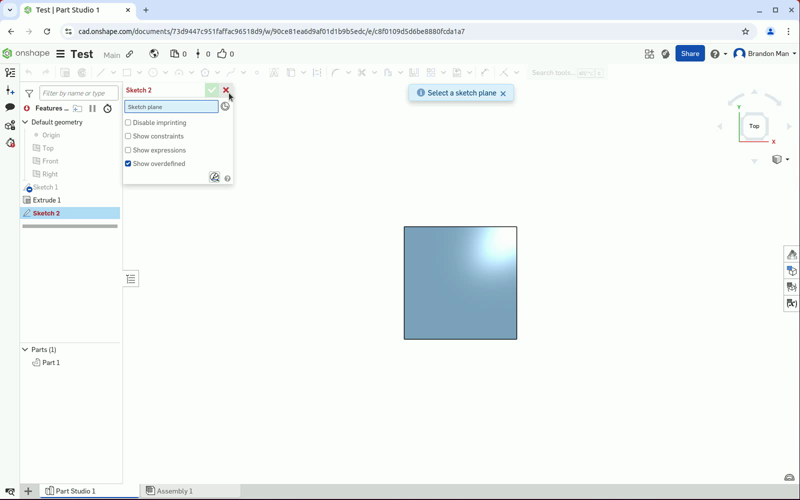
mouse_move(73, 150)
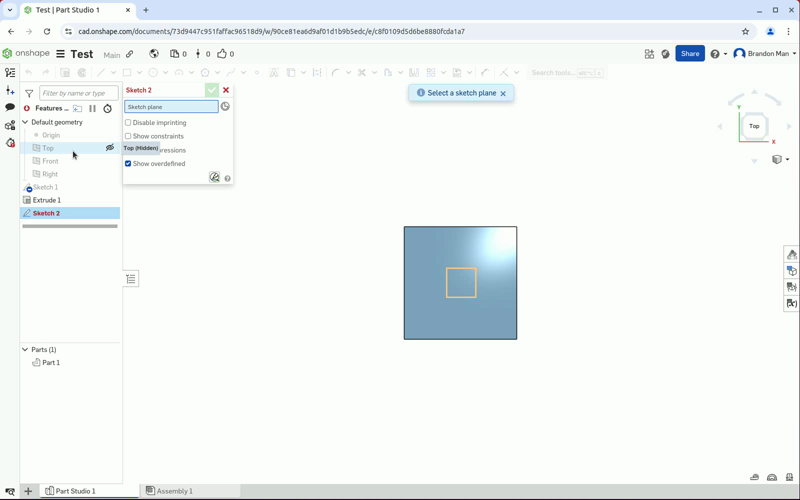
click(73, 150)
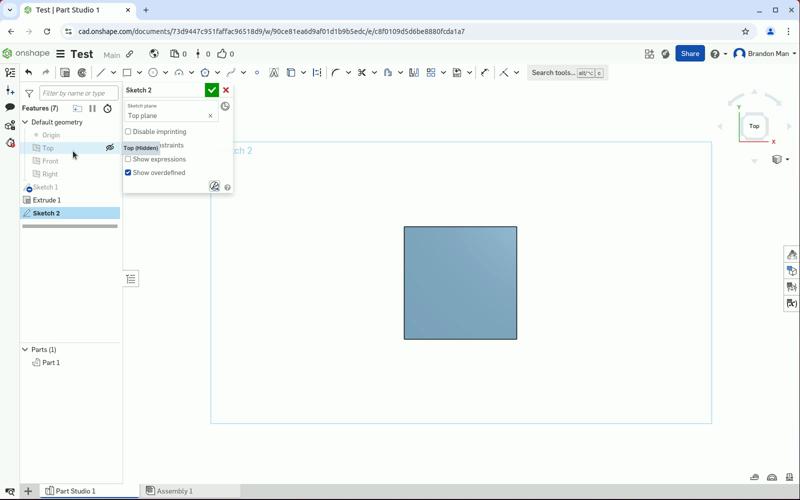
mouse_move(73, 352)
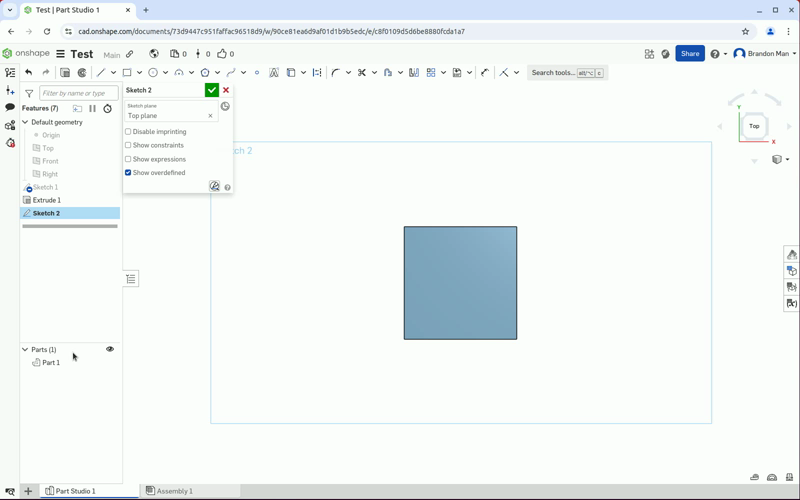
key(y)
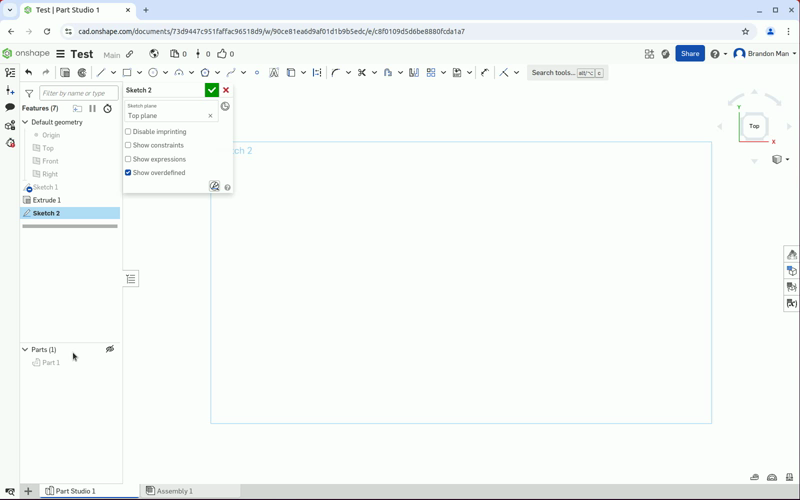
key(c)
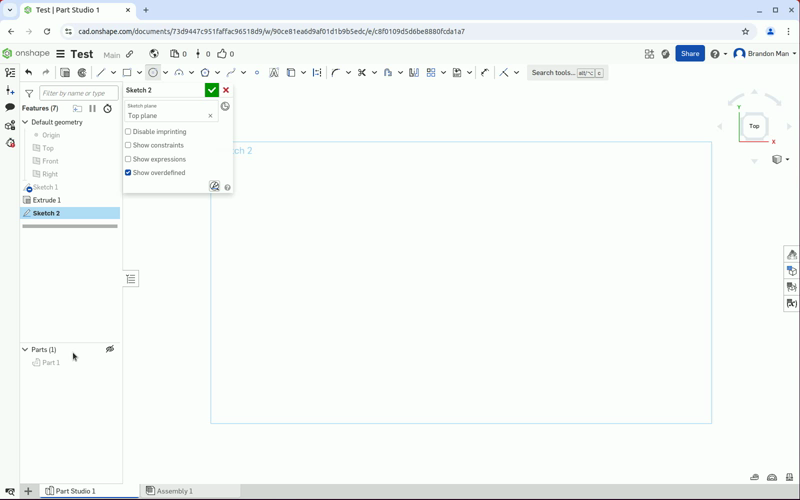
key_down(shift)
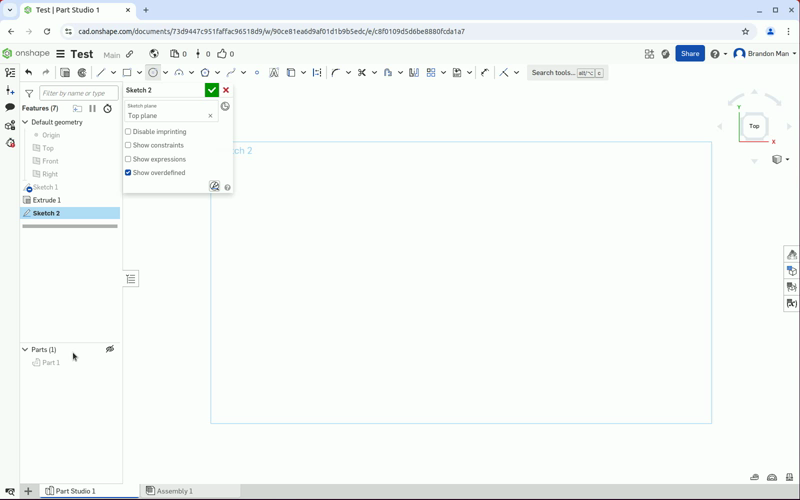
mouse_move(461, 282)
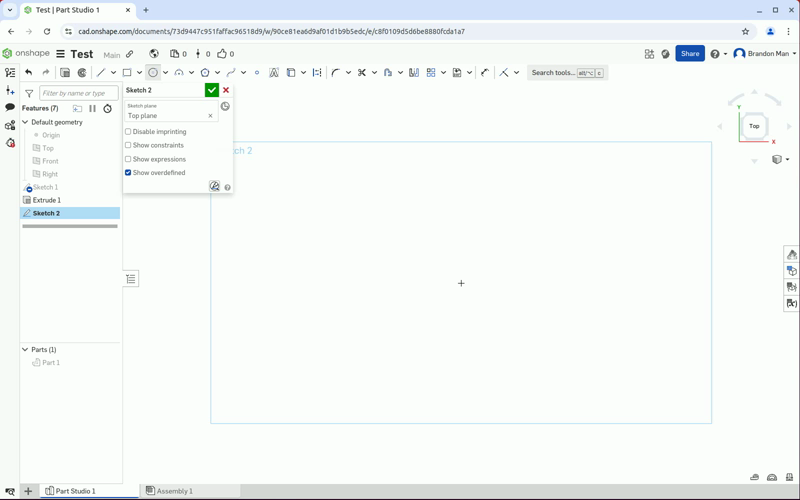
click(461, 282)
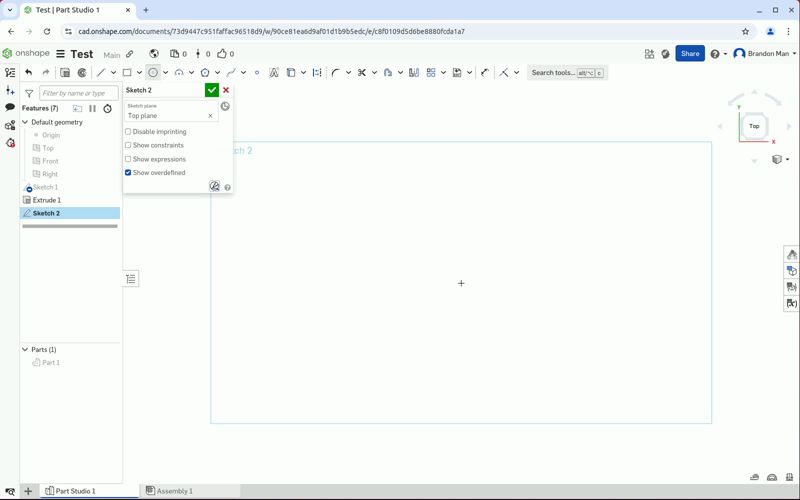
key_up(shift)
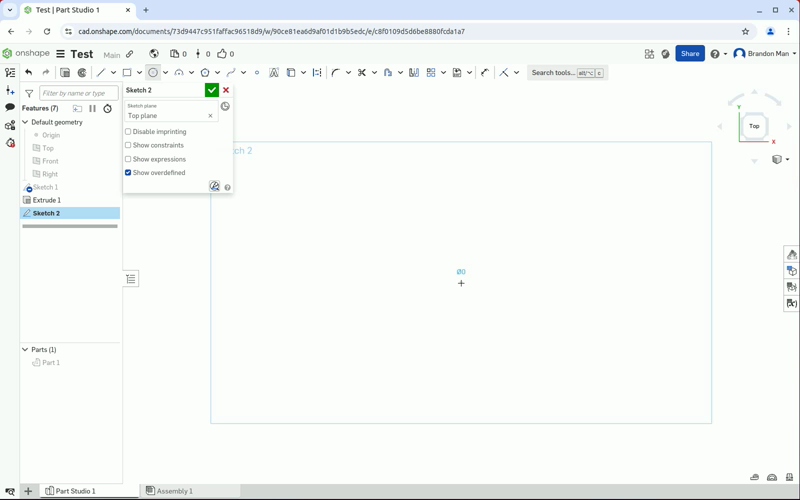
mouse_move(471, 282)
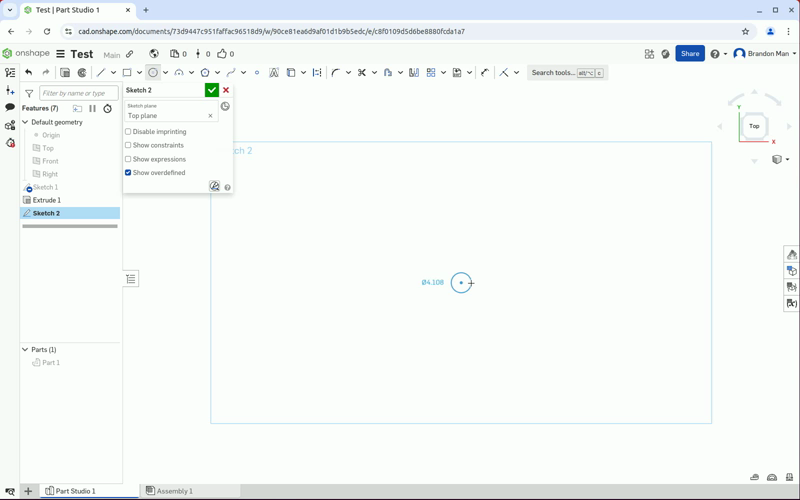
click(471, 282)
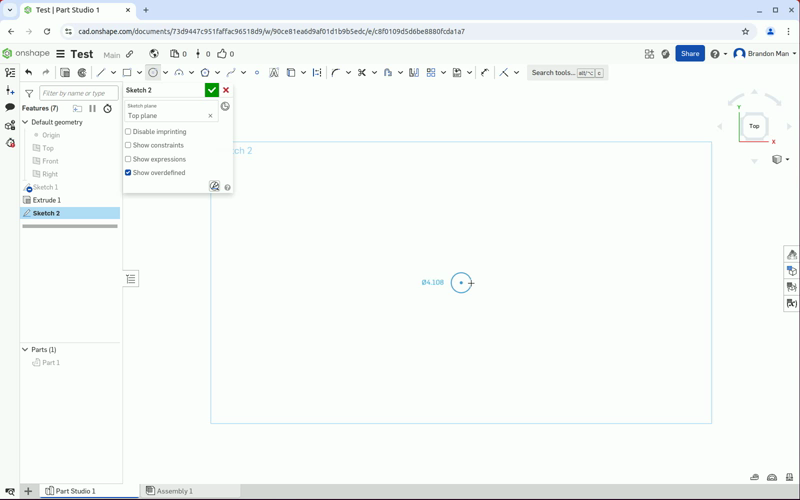
key(esc)
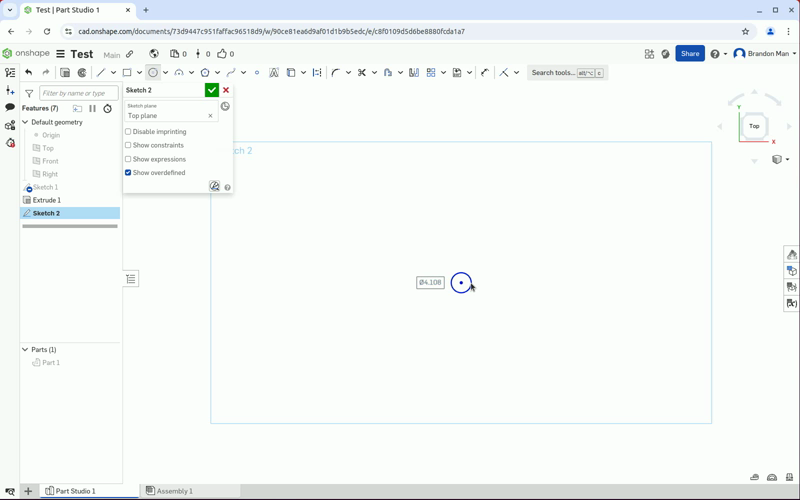
mouse_move(455, 275)
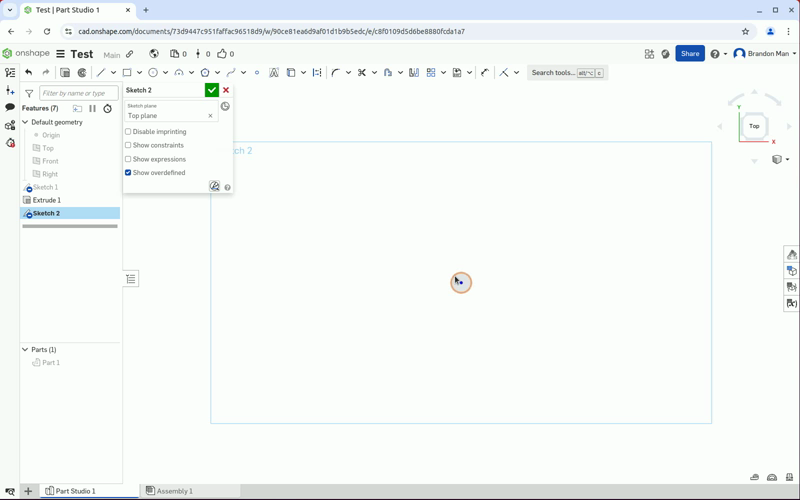
scroll(6)
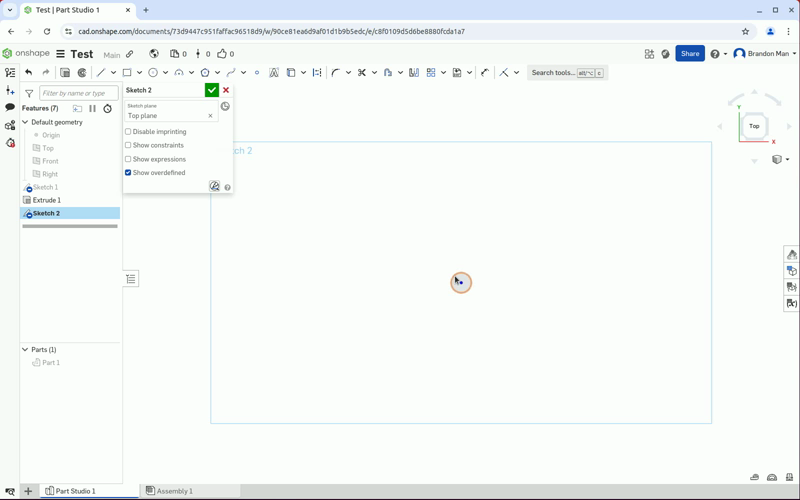
scroll(6)
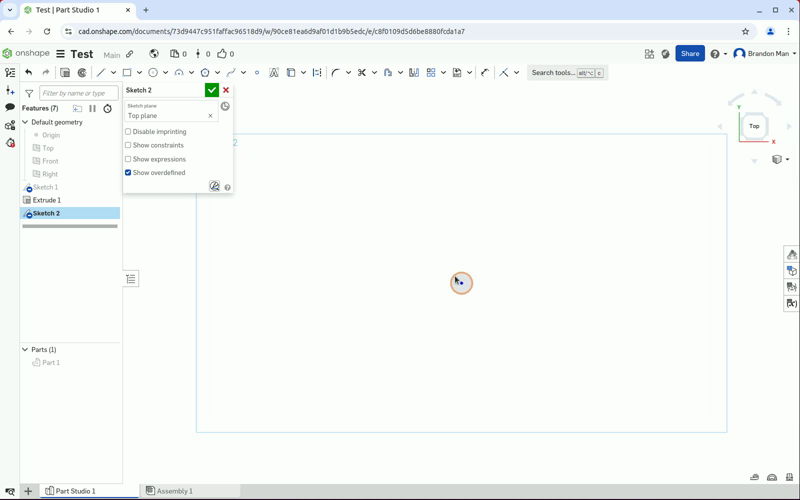
scroll(6)
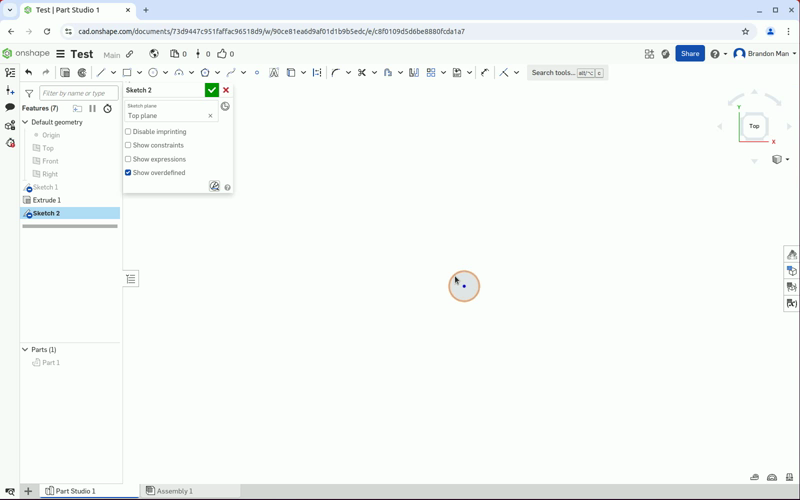
scroll(6)
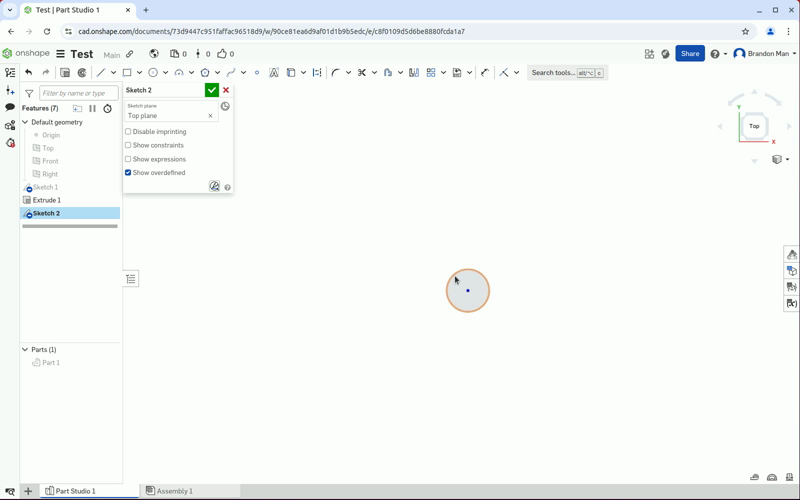
scroll(6)
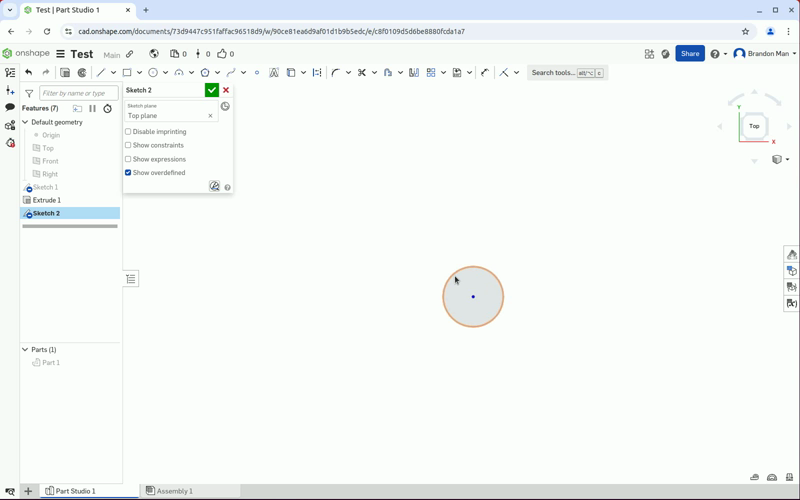
scroll(6)
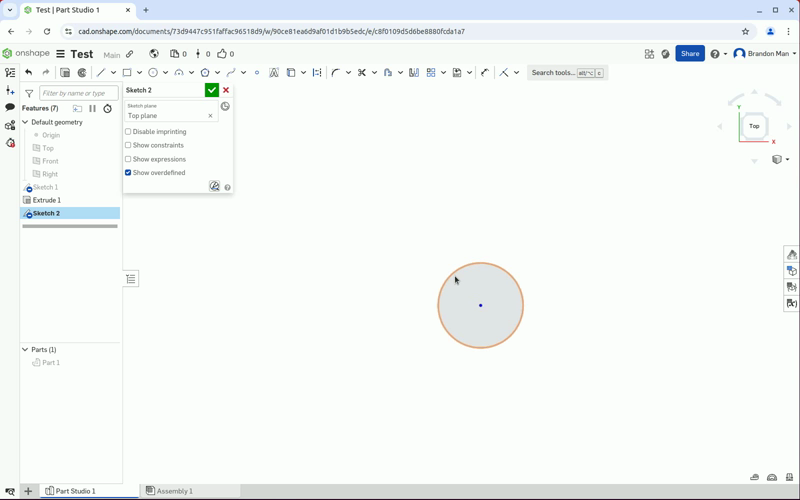
scroll(6)
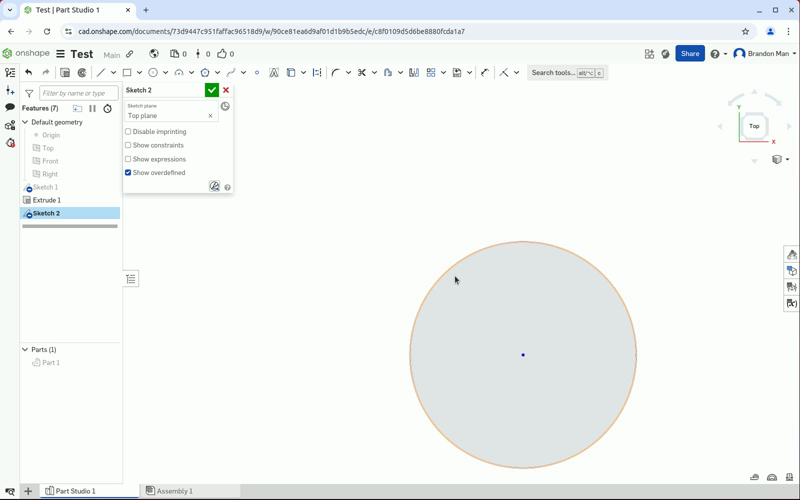
click(455, 275)
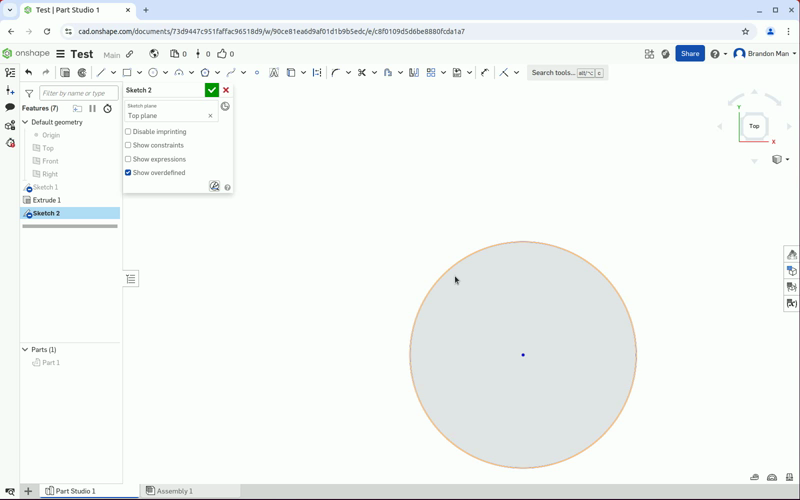
scroll(-6)
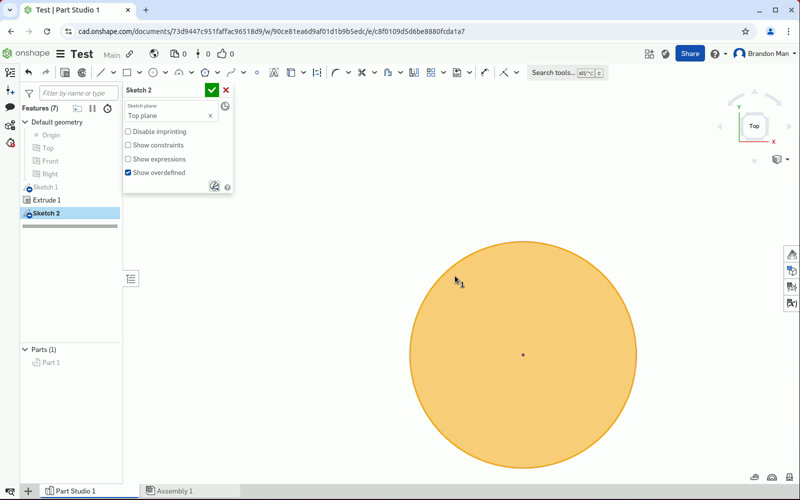
scroll(-6)
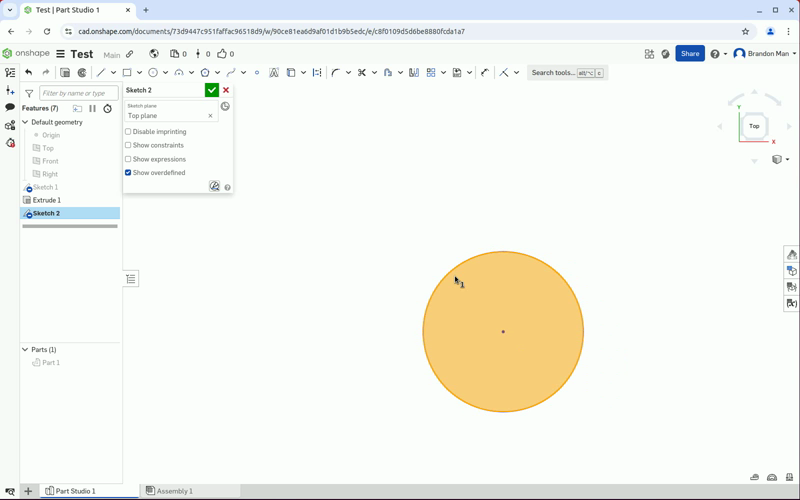
scroll(-6)
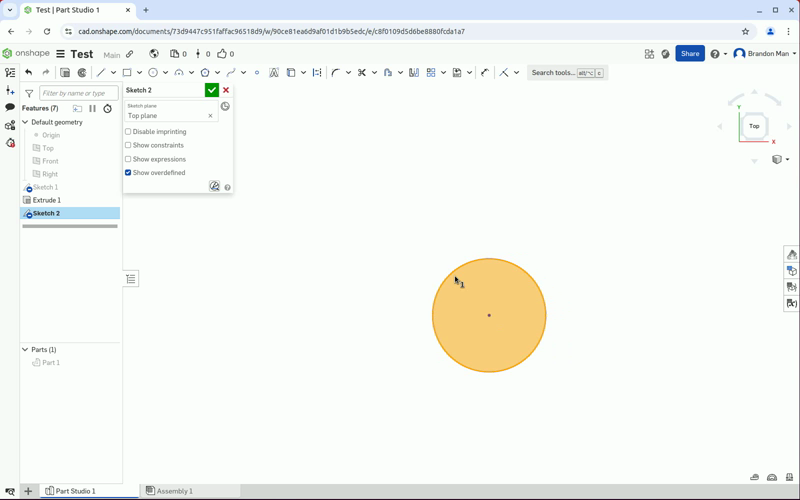
scroll(-6)
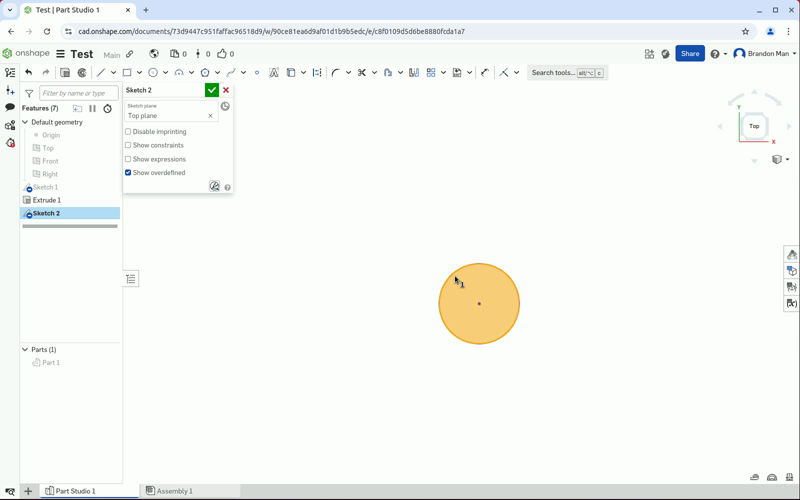
scroll(-6)
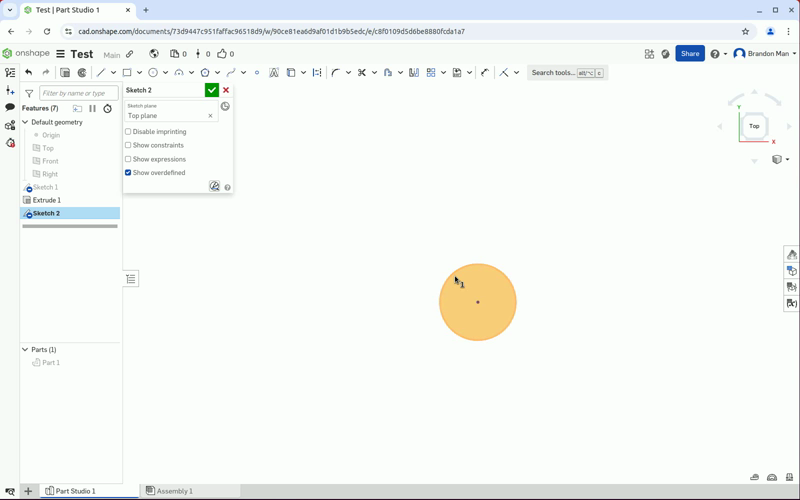
scroll(-6)
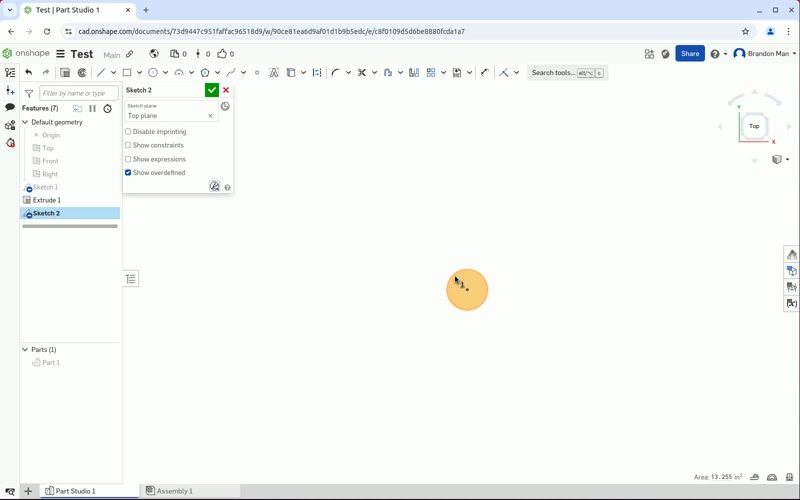
scroll(-6)
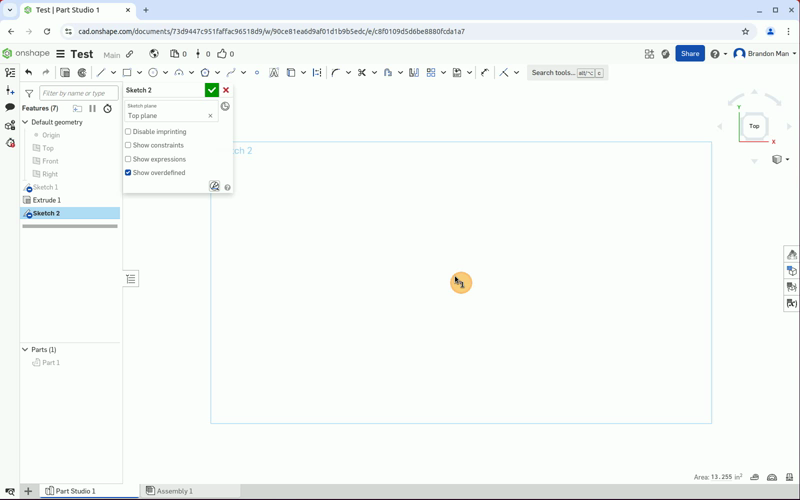
mouse_move(73, 352)
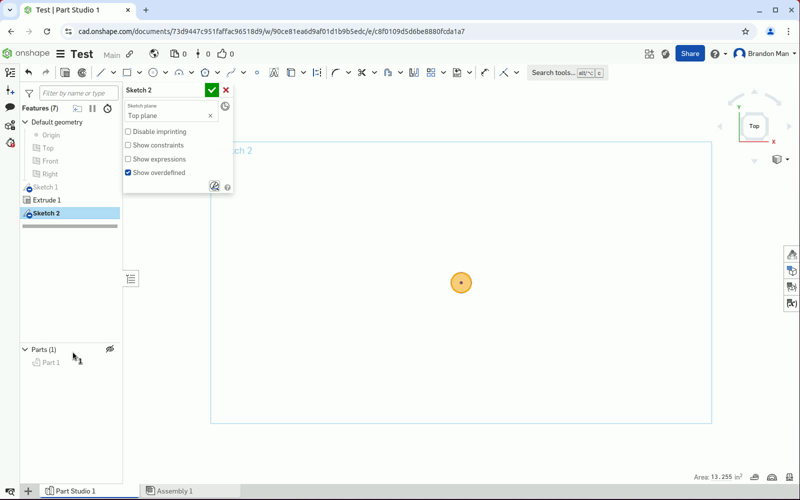
key(shift+y)
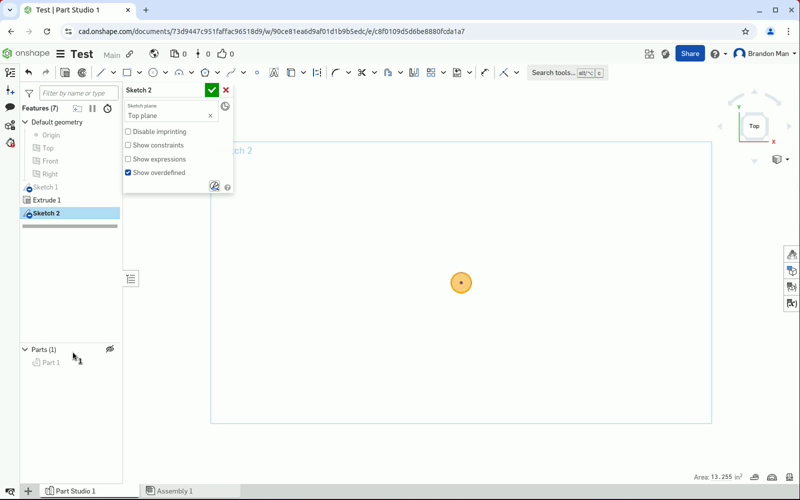
key(shift+e)
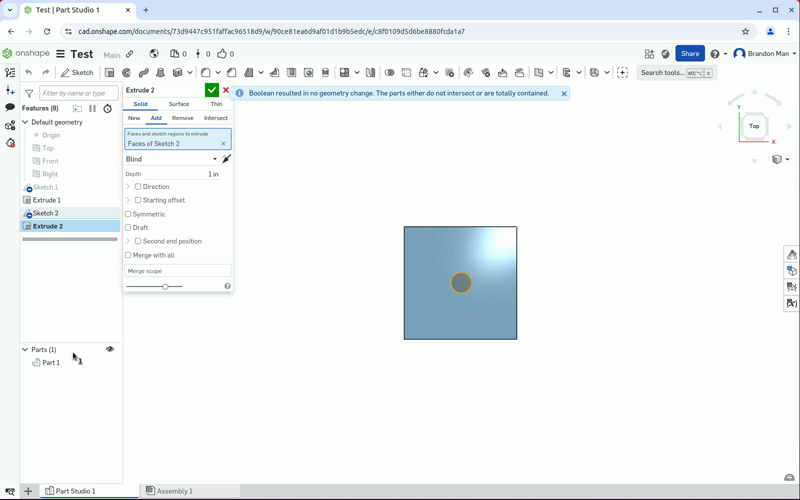
mouse_move(143, 106)
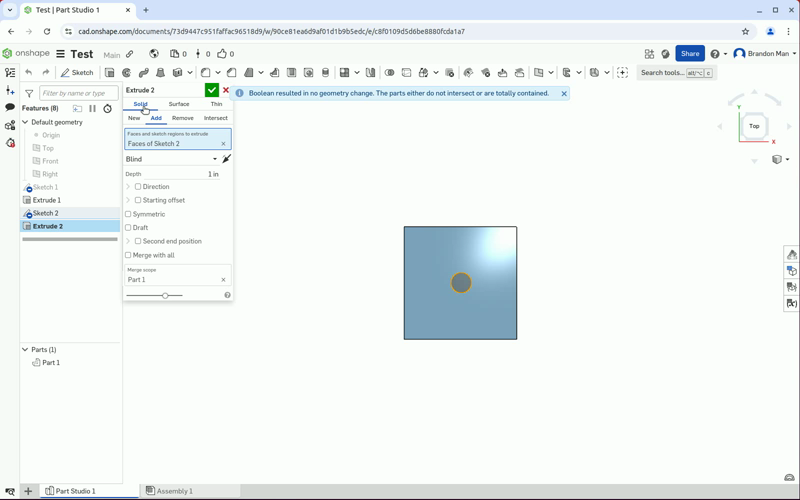
click(143, 106)
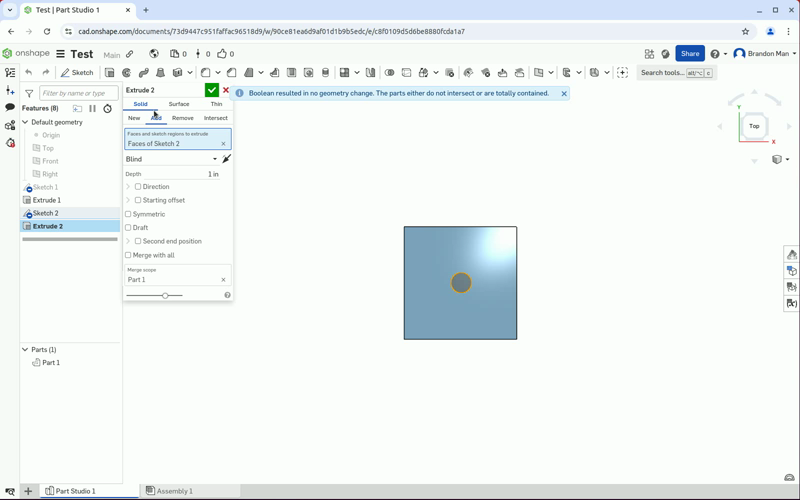
mouse_move(186, 120)
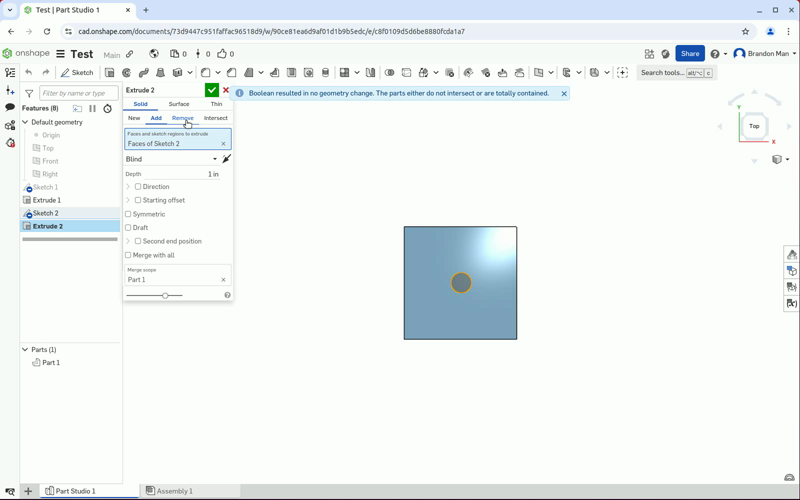
click(186, 120)
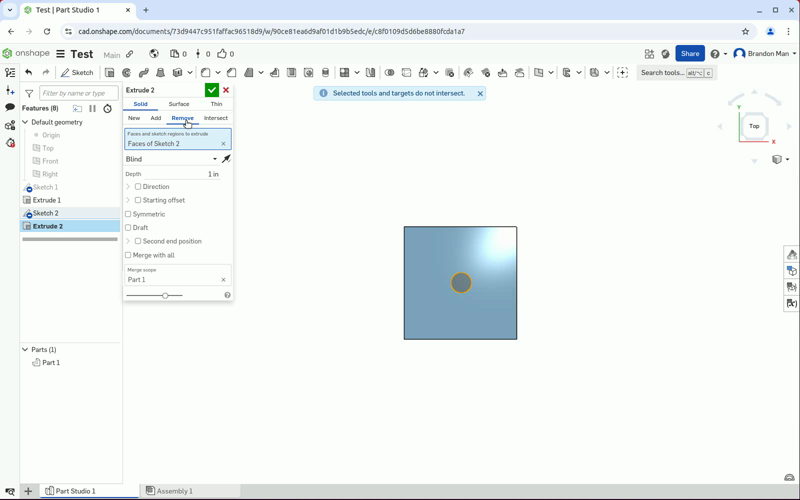
key(tab, 4)
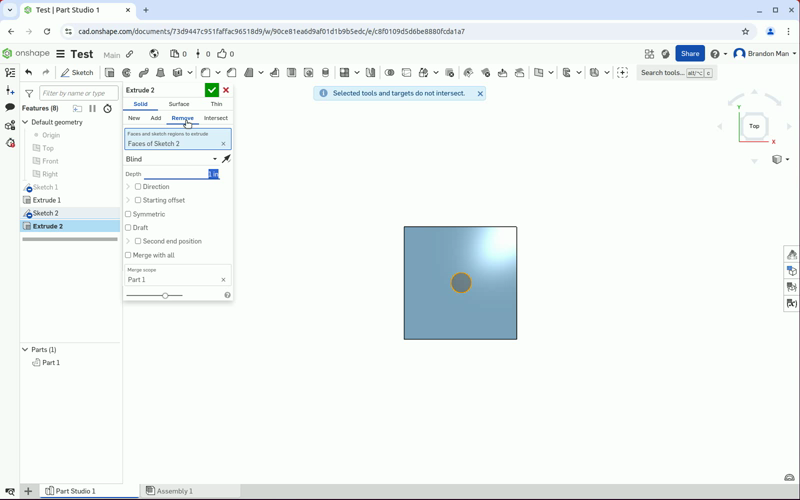
text(-30.57)
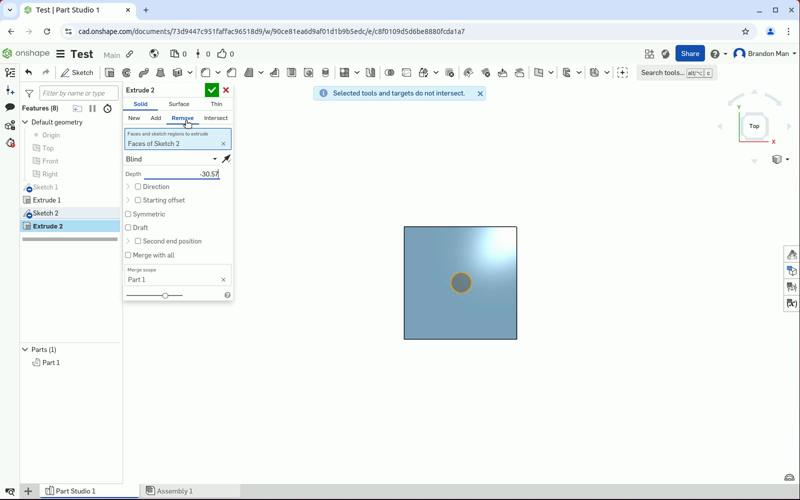
key(tab, 6)
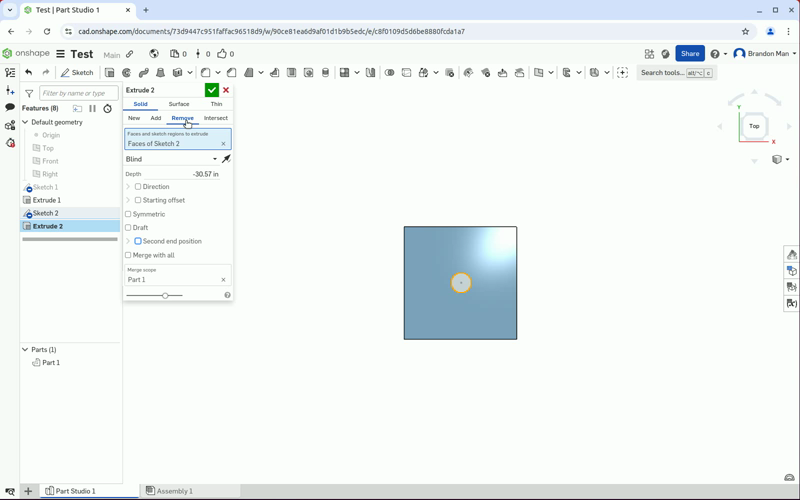
key(space)
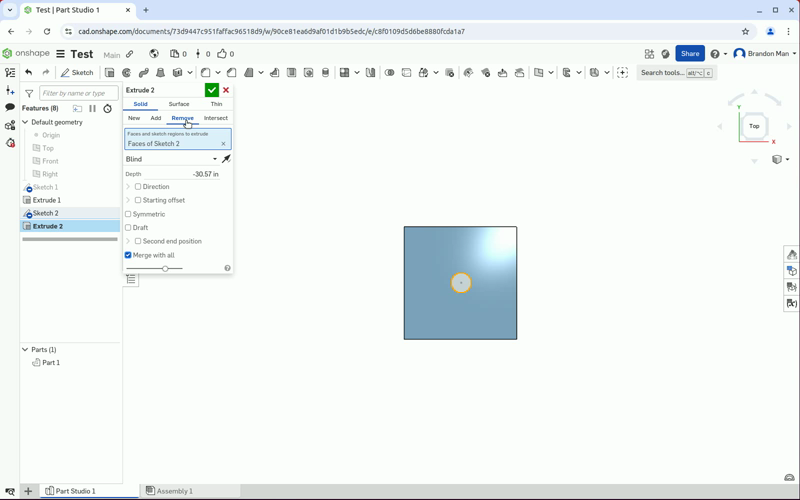
key(enter)
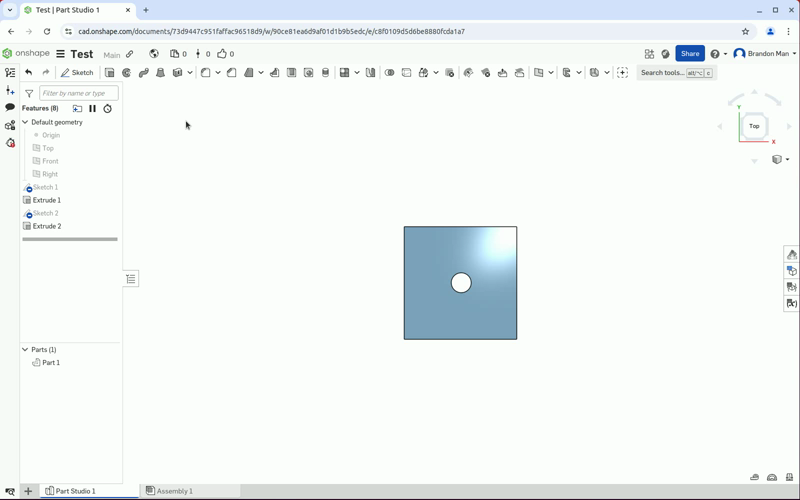
key(shift+h)
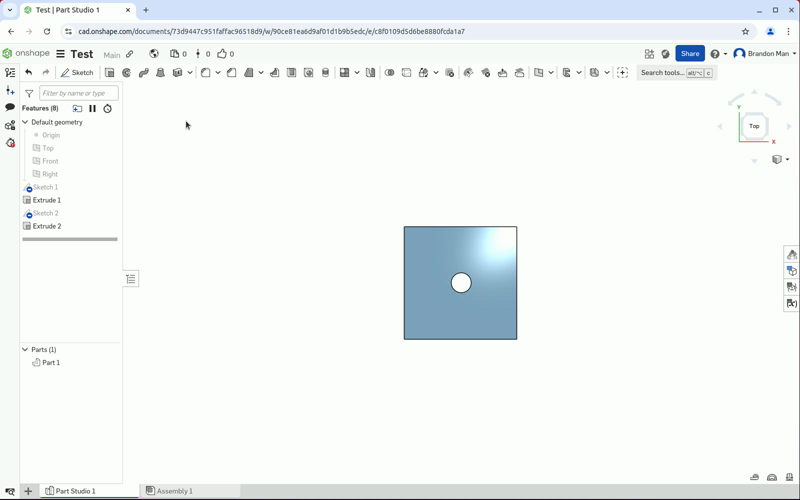
key(shift+h)
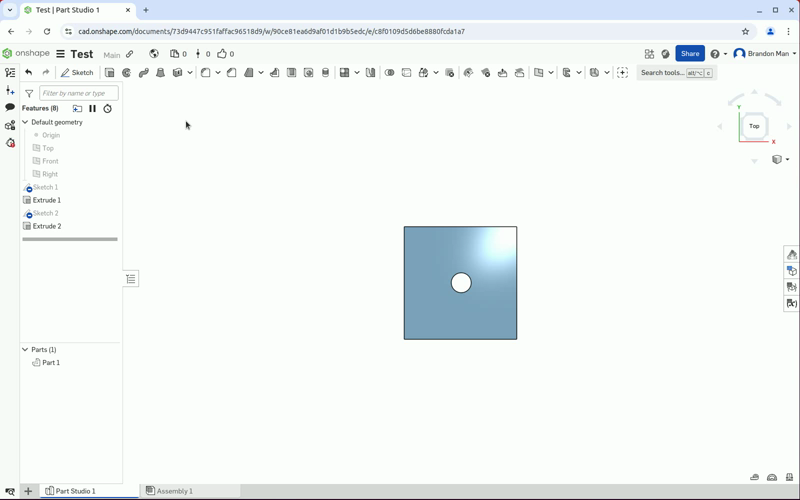
mouse_move(73, 189)
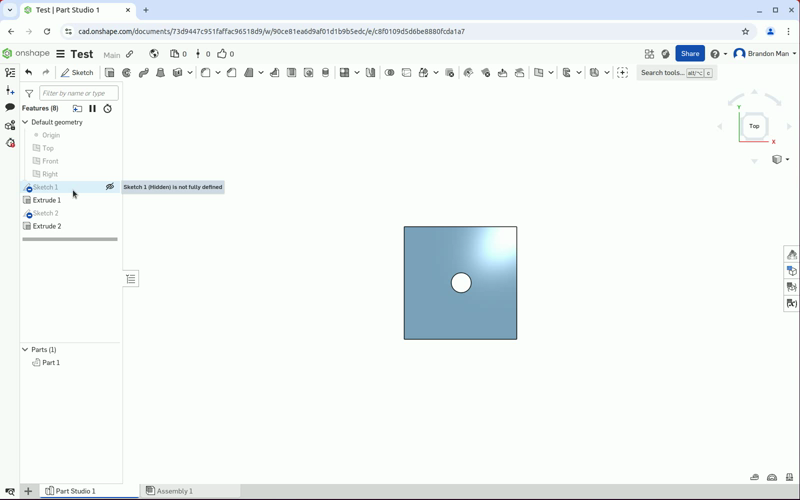
click(73, 189)
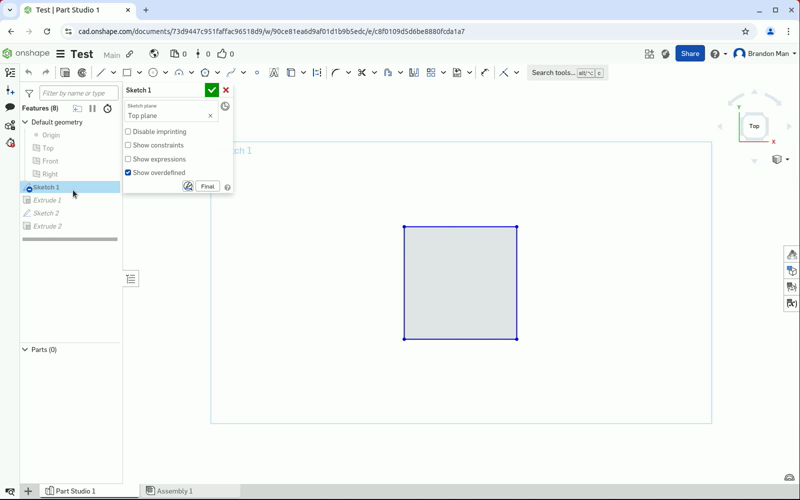
mouse_move(229, 92)
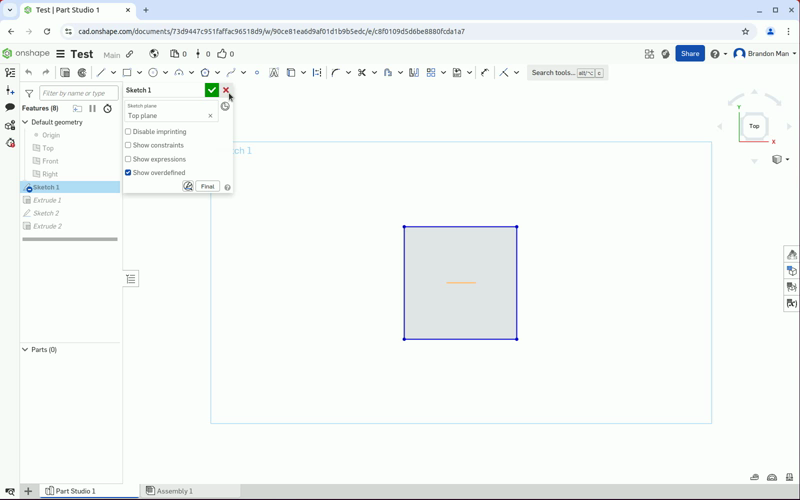
click(229, 92)
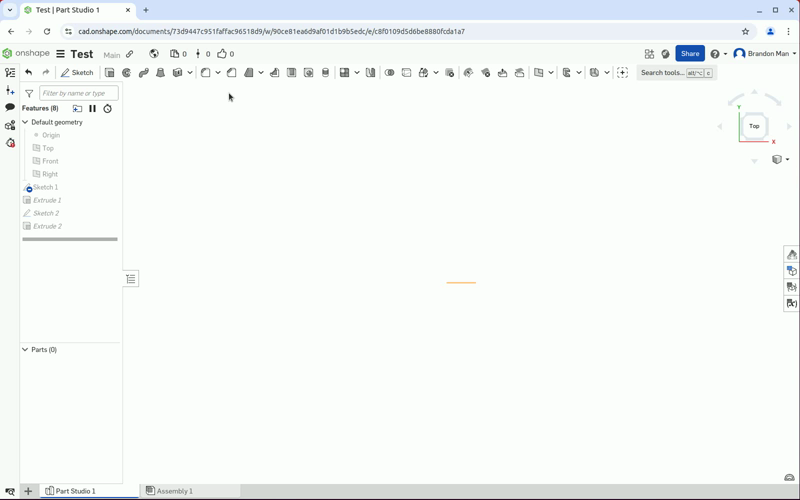
mouse_move(73, 352)
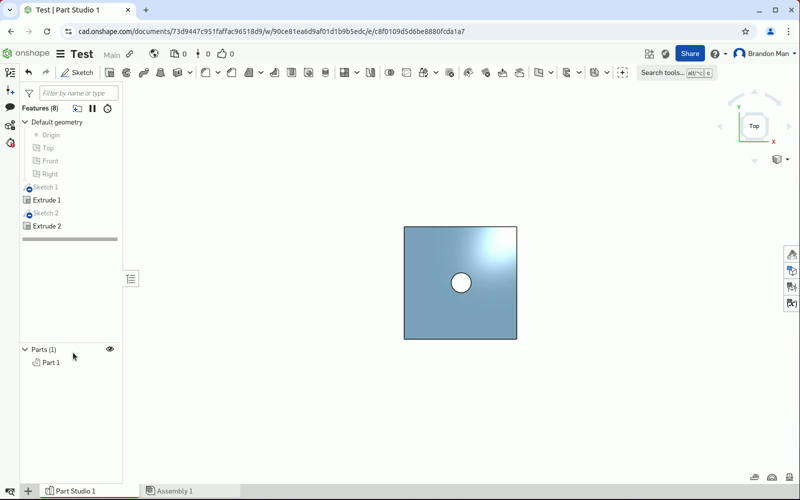
key(y)
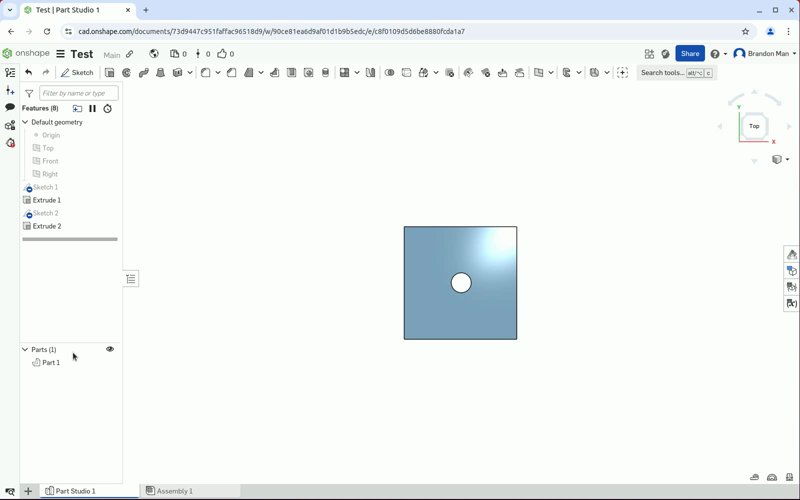
key(shift+p)
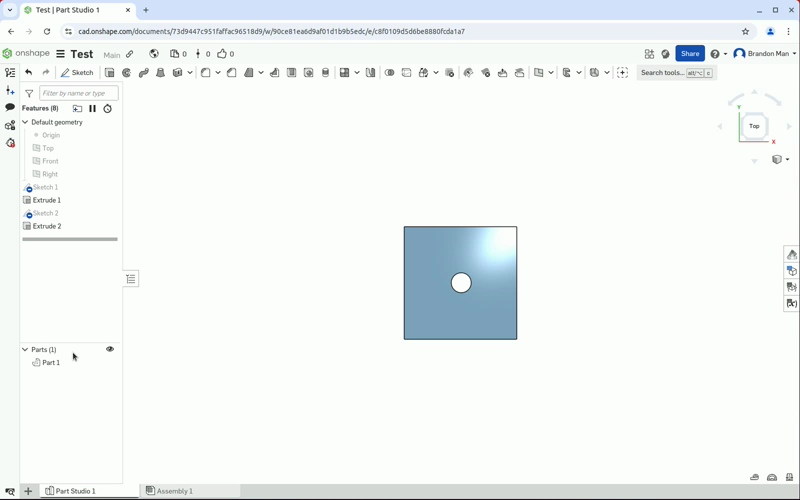
key(space)
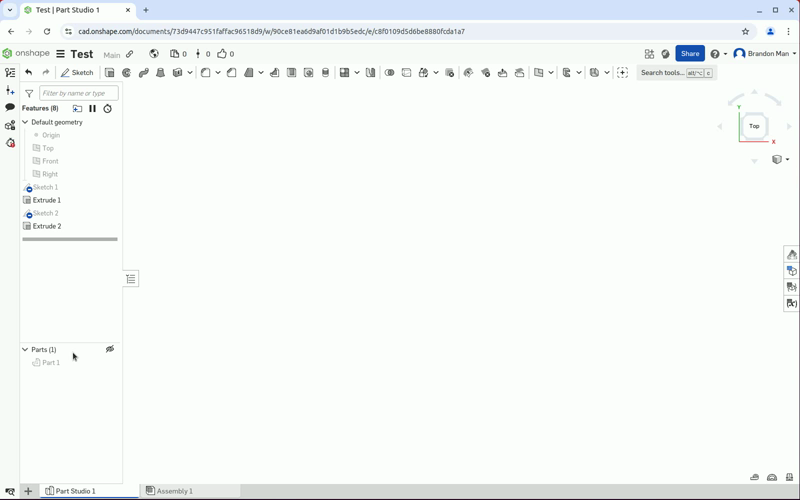
key_down(shift)
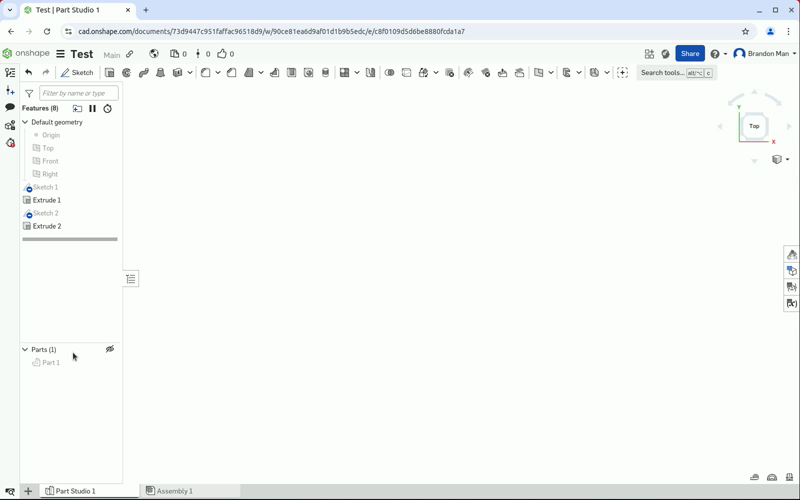
key(up)
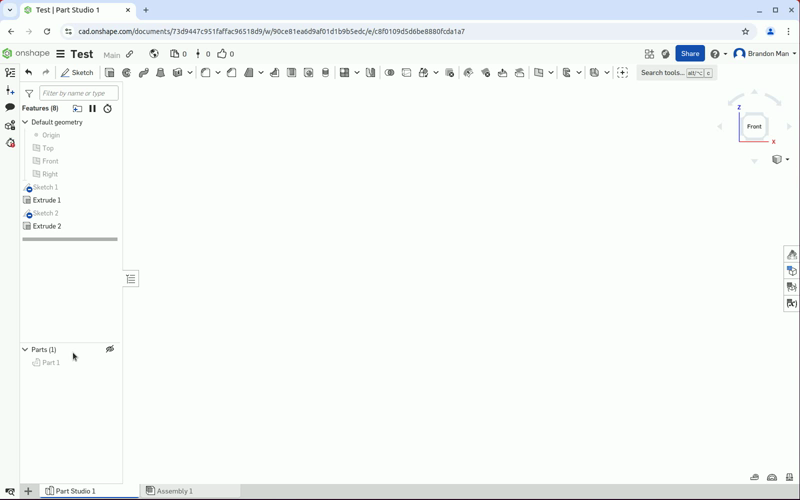
key_up(shift)
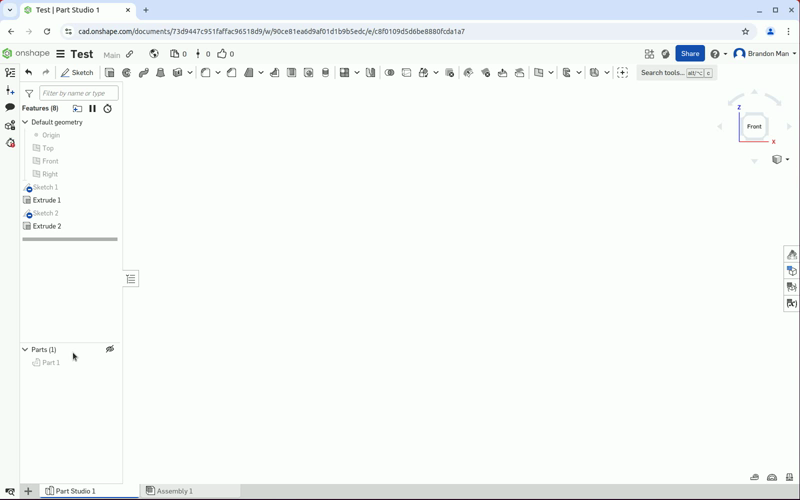
mouse_move(73, 352)
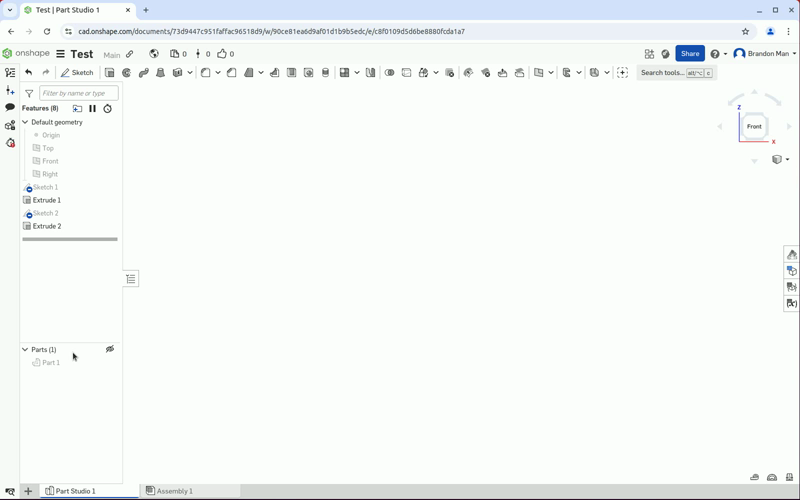
key(shift+y)
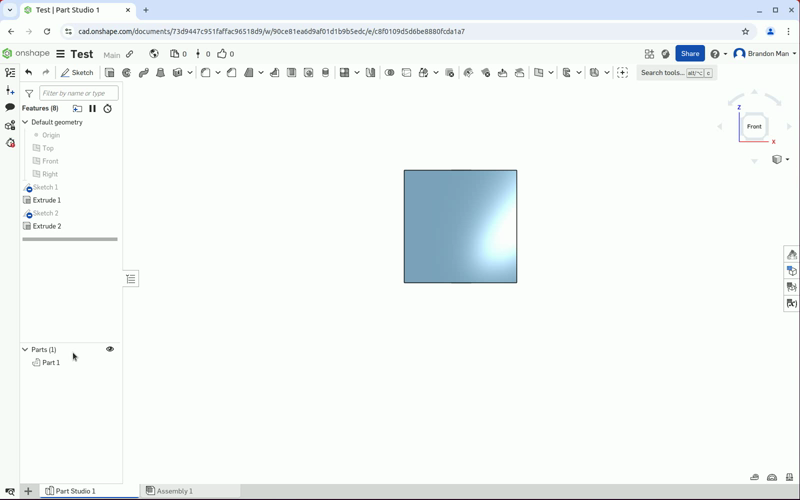
mouse_move(541, 75)
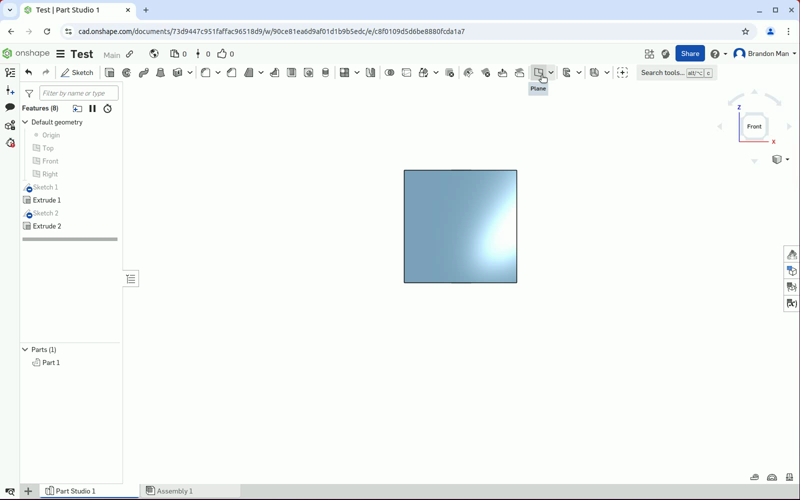
click(541, 75)
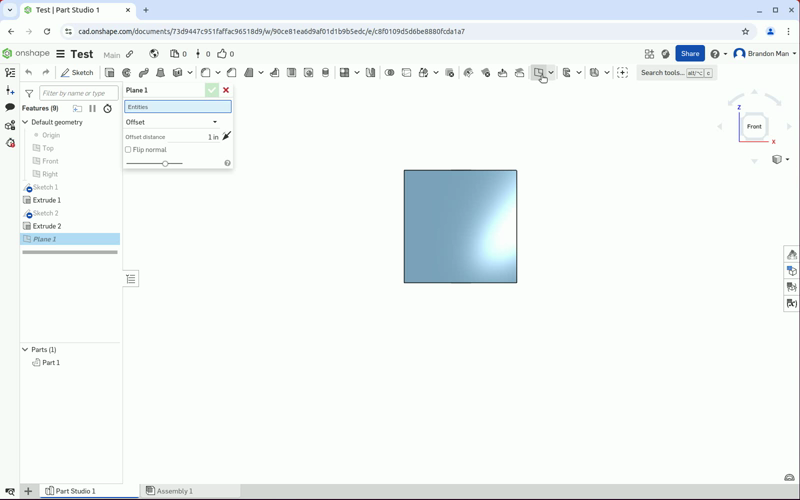
mouse_move(73, 163)
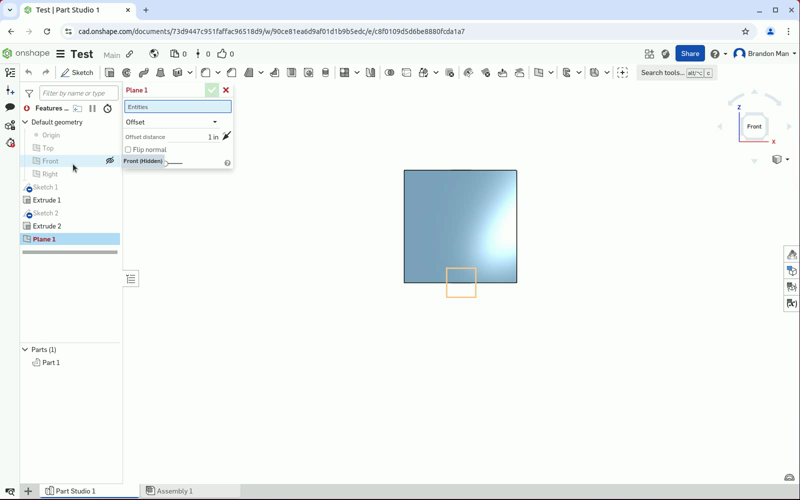
click(73, 163)
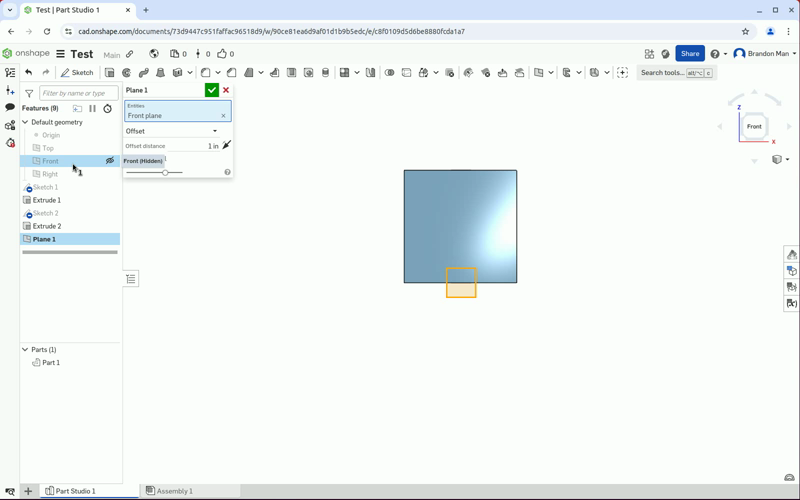
key(tab, 2)
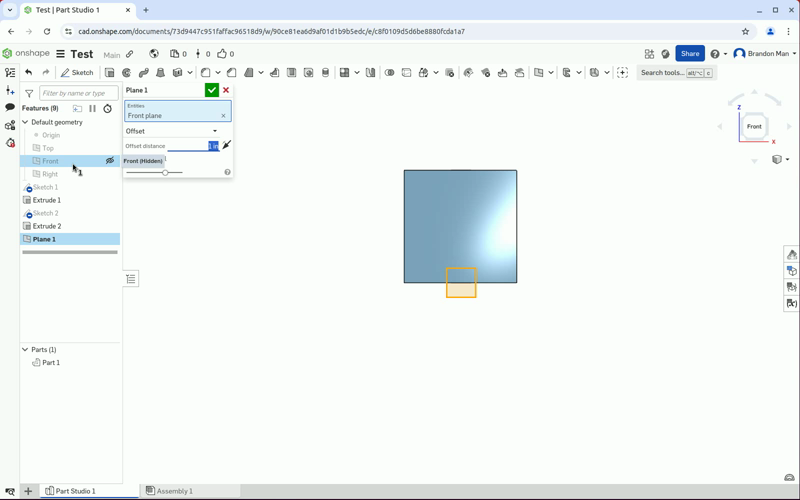
text(11.554)
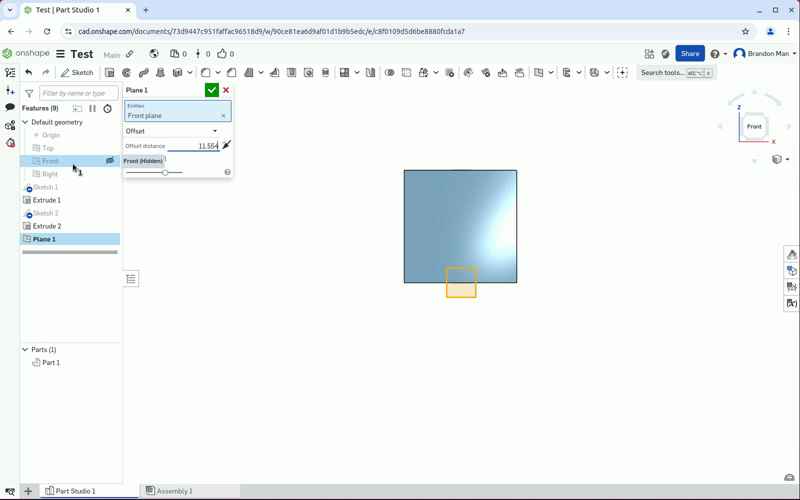
key(enter, 2)
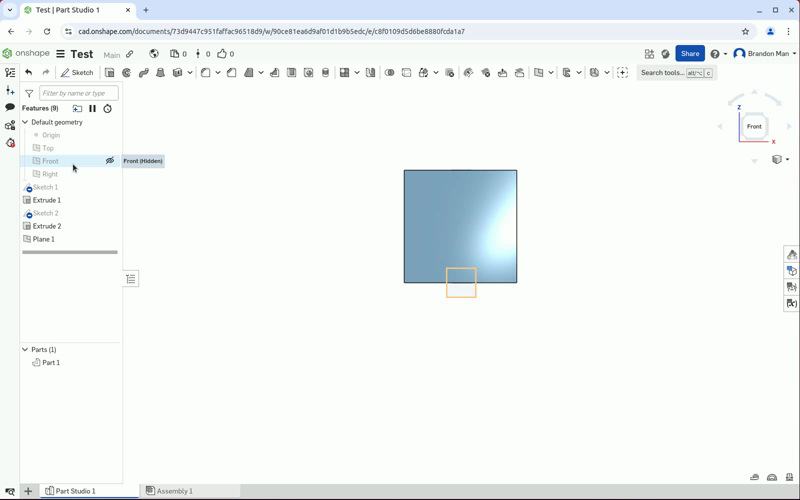
key(shift+s)
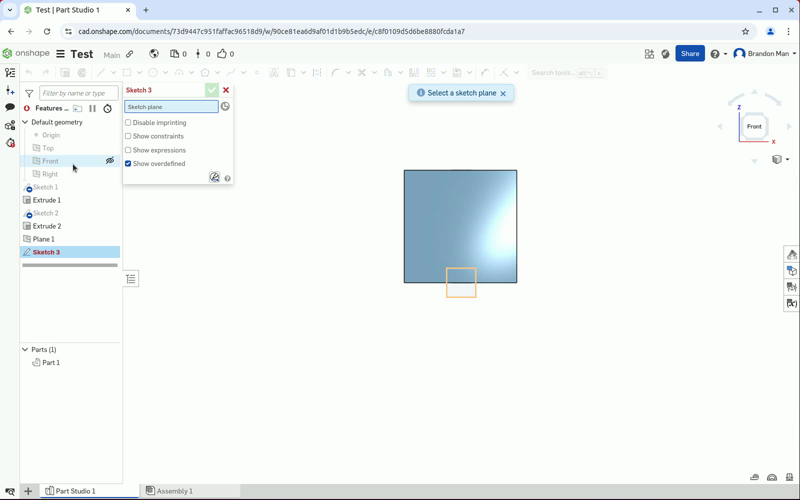
mouse_move(73, 241)
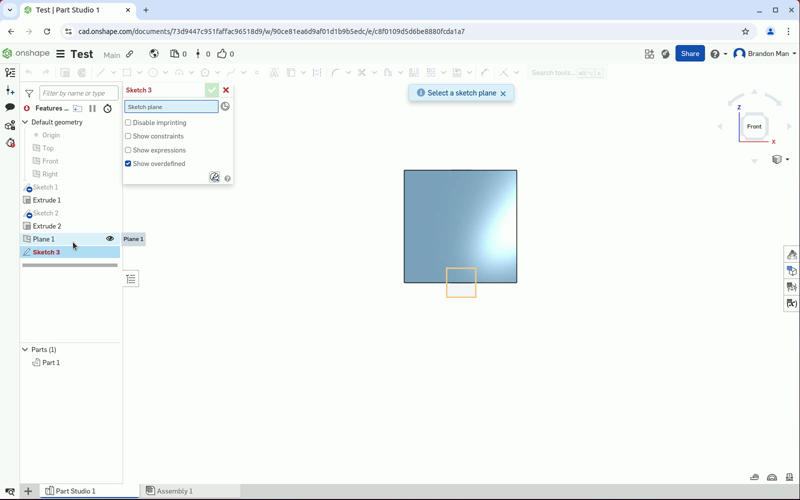
click(73, 241)
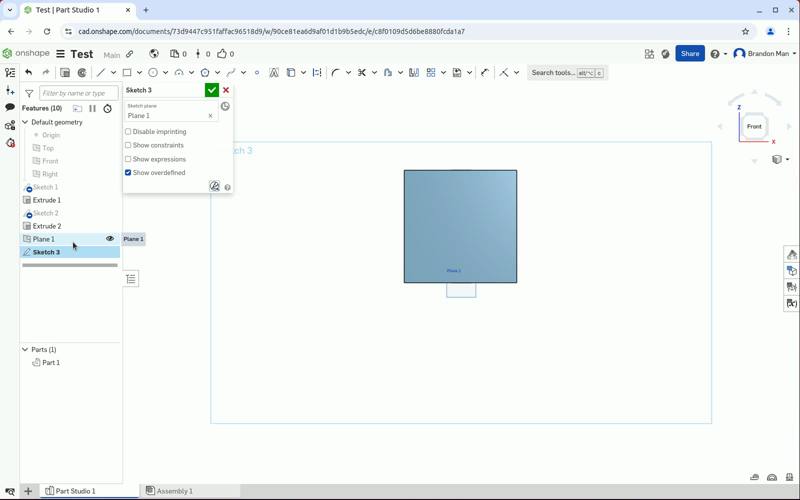
mouse_move(73, 352)
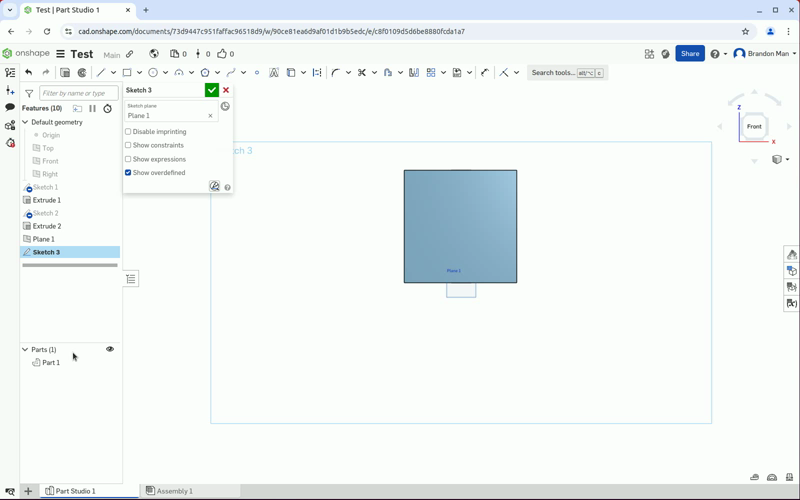
key(y)
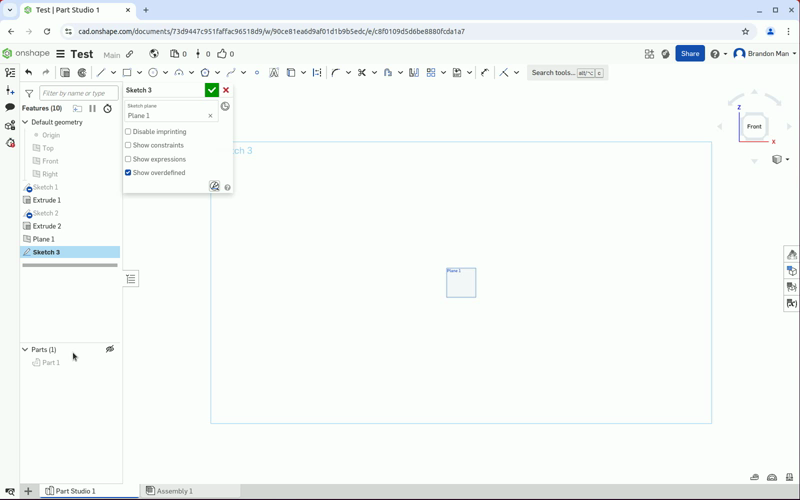
key(c)
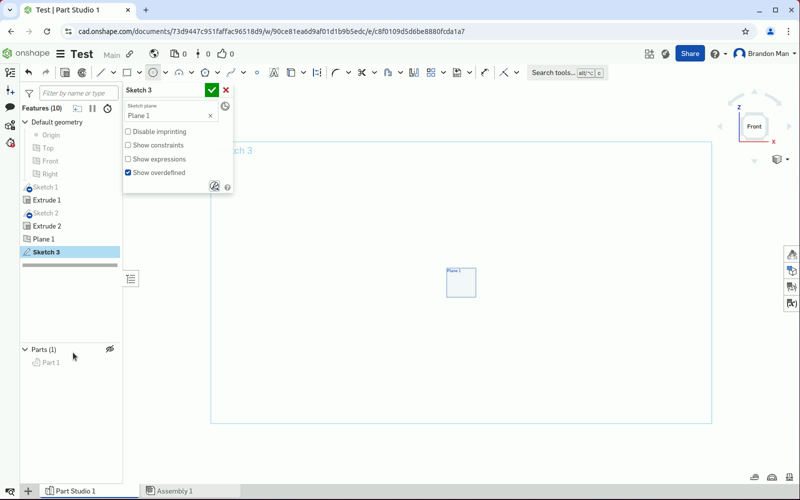
key_down(shift)
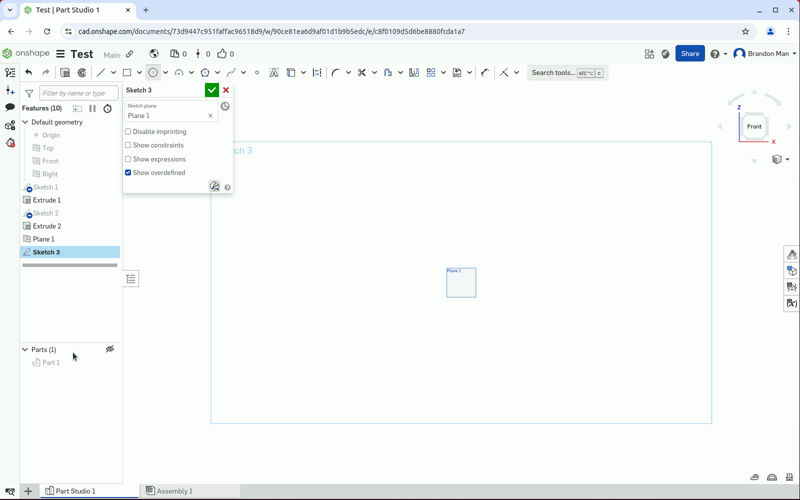
mouse_move(461, 222)
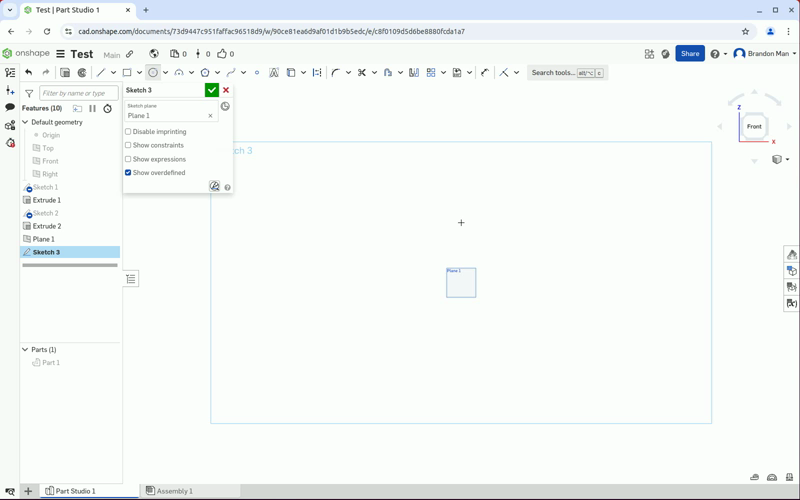
click(461, 222)
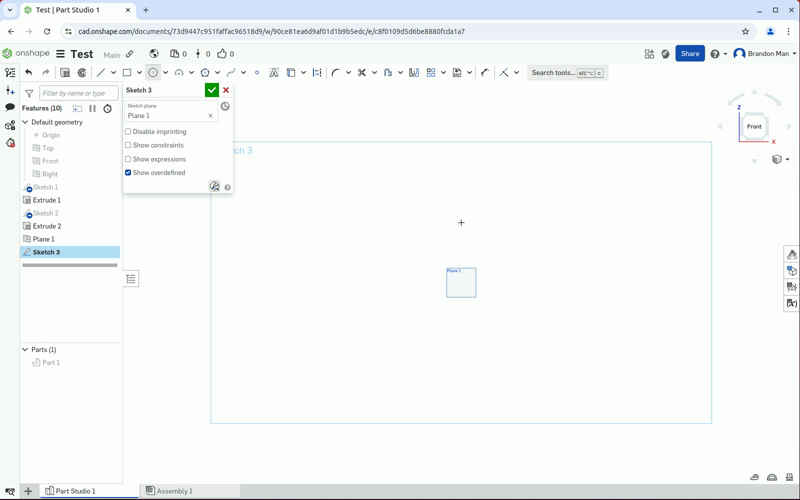
key_up(shift)
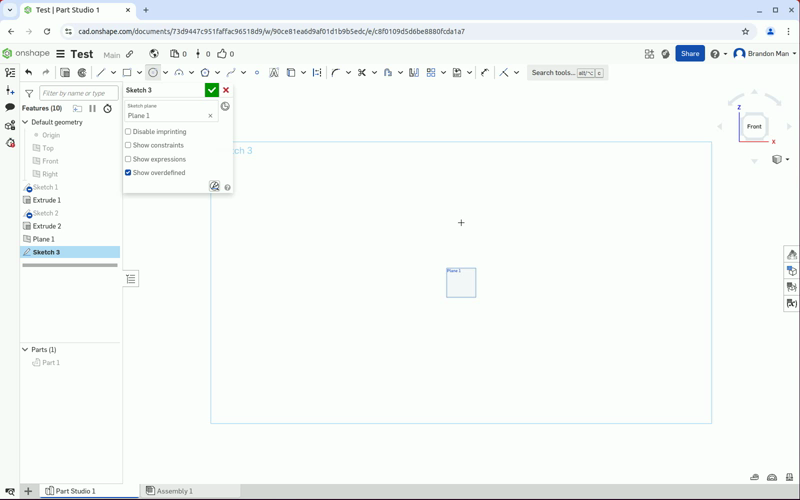
mouse_move(471, 222)
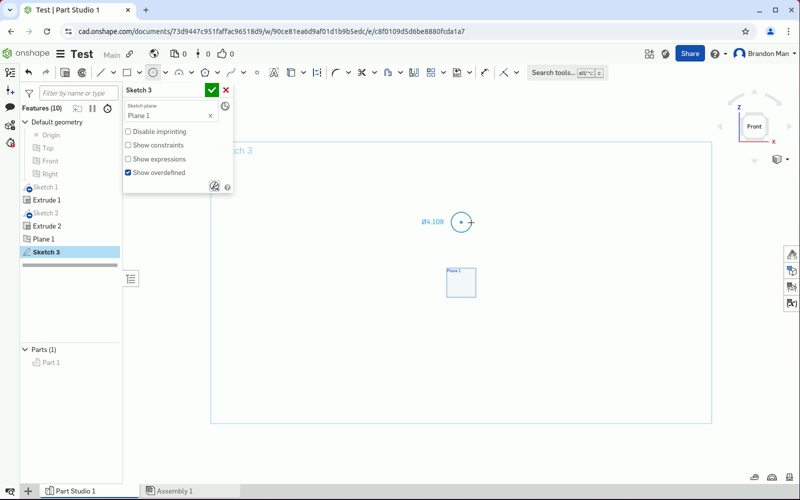
click(471, 222)
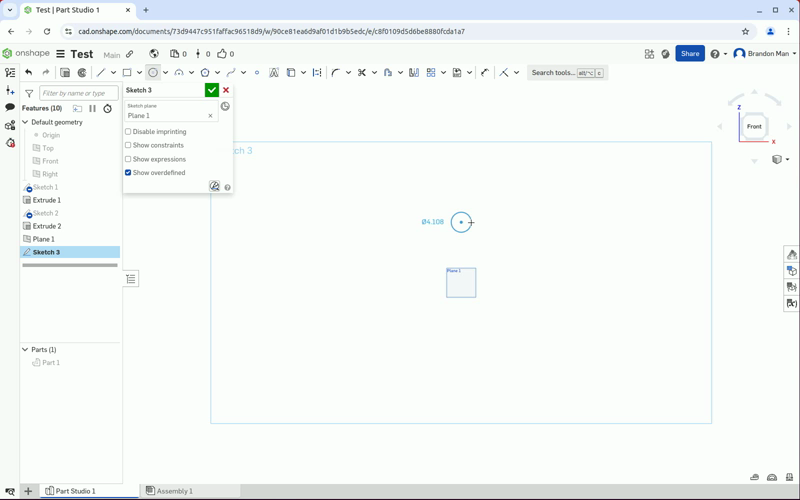
key(esc)
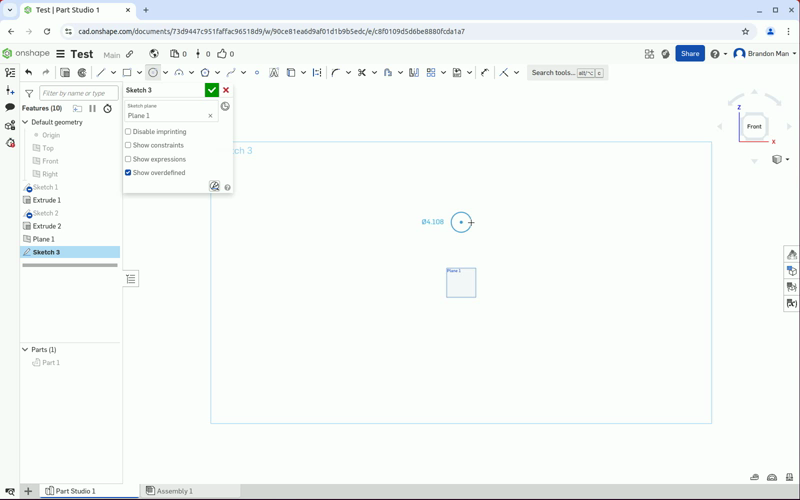
mouse_move(457, 222)
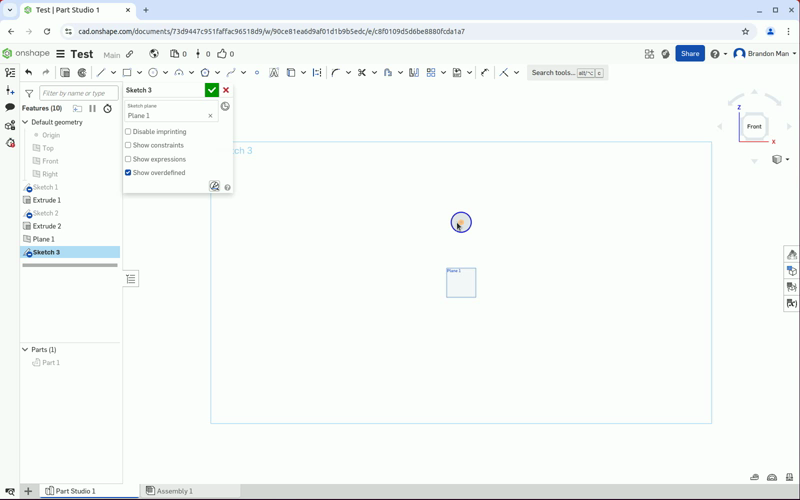
scroll(6)
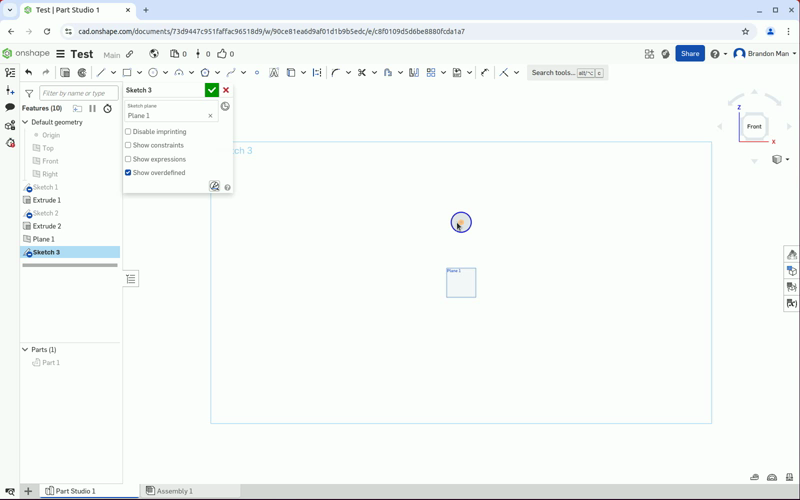
scroll(6)
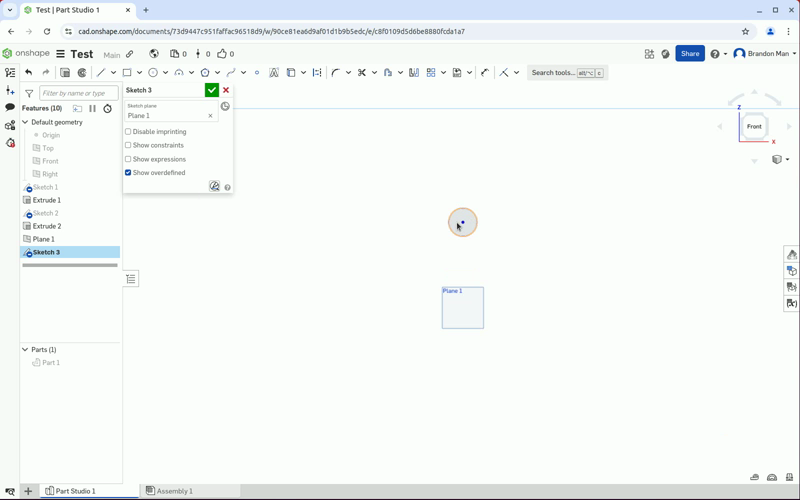
scroll(6)
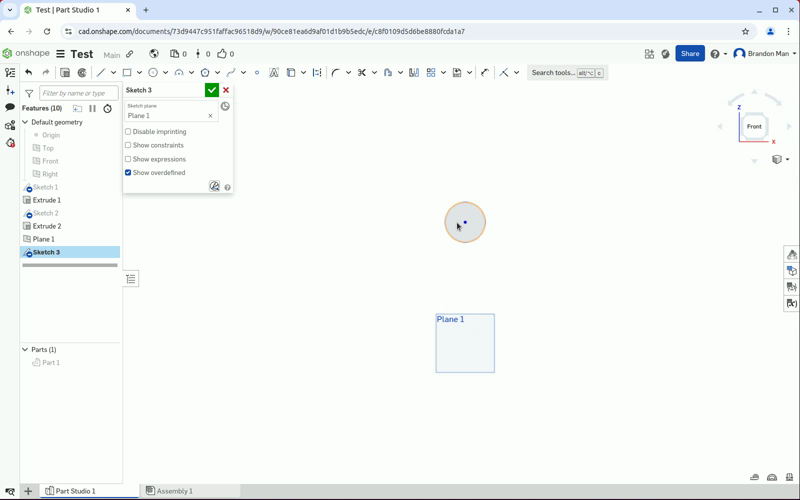
scroll(6)
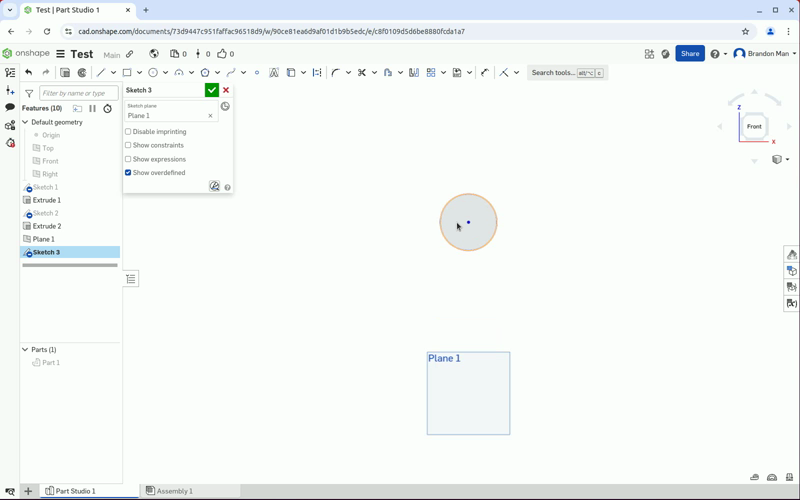
scroll(6)
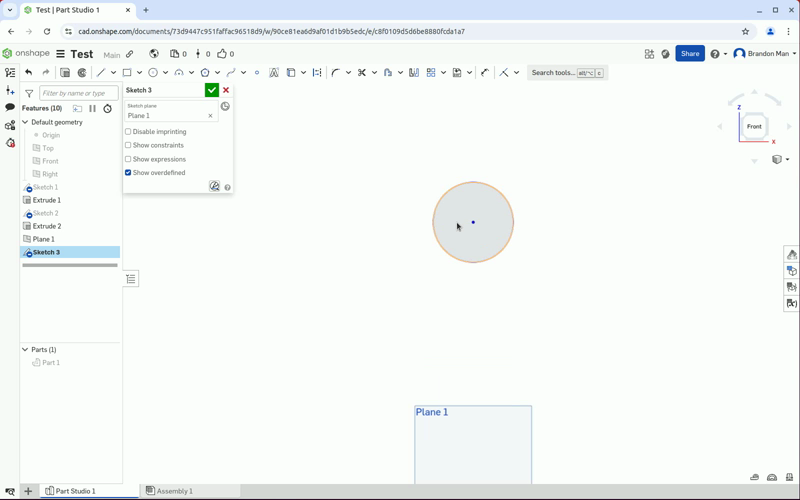
scroll(6)
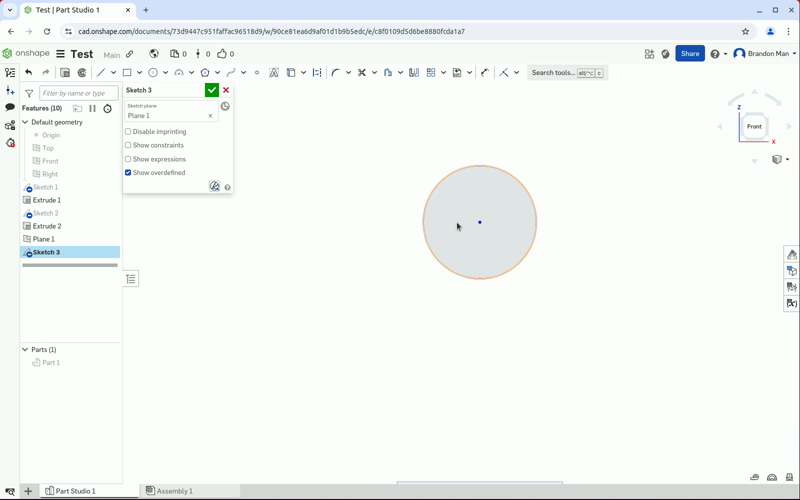
scroll(6)
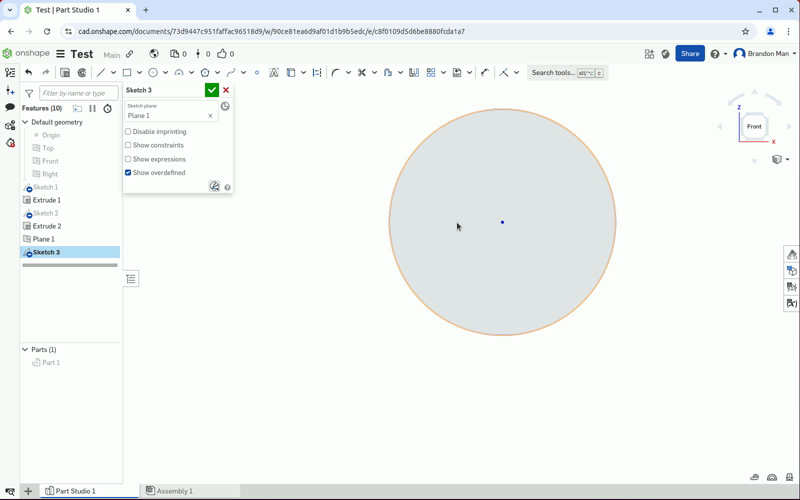
click(457, 222)
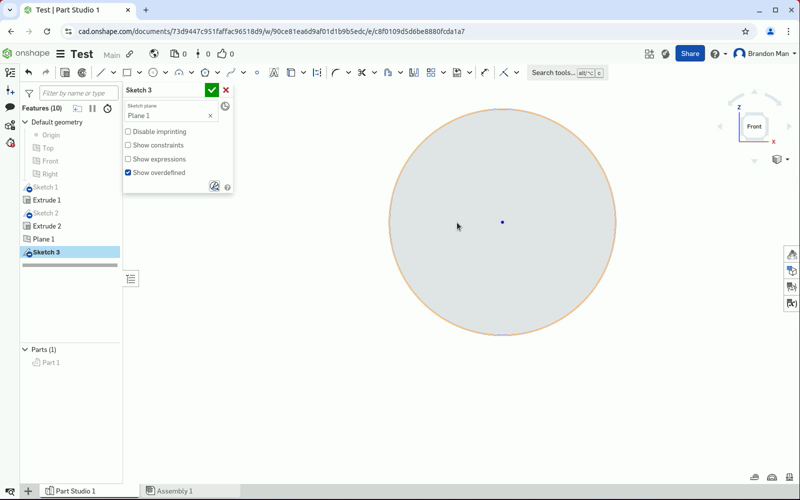
scroll(-6)
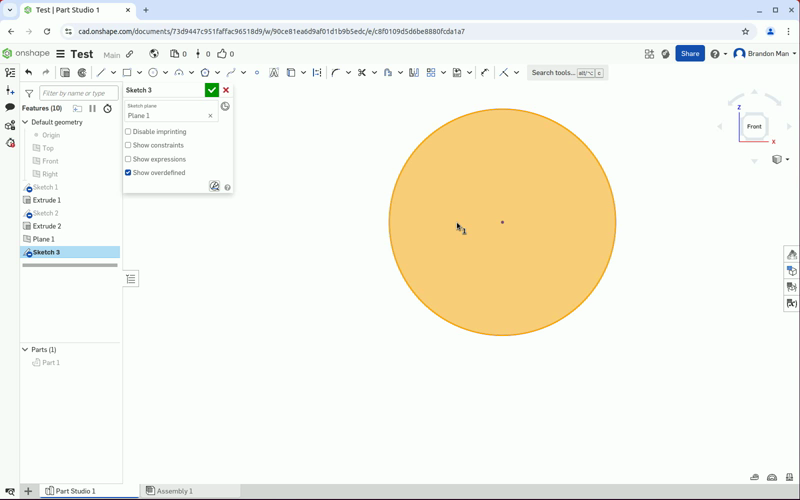
scroll(-6)
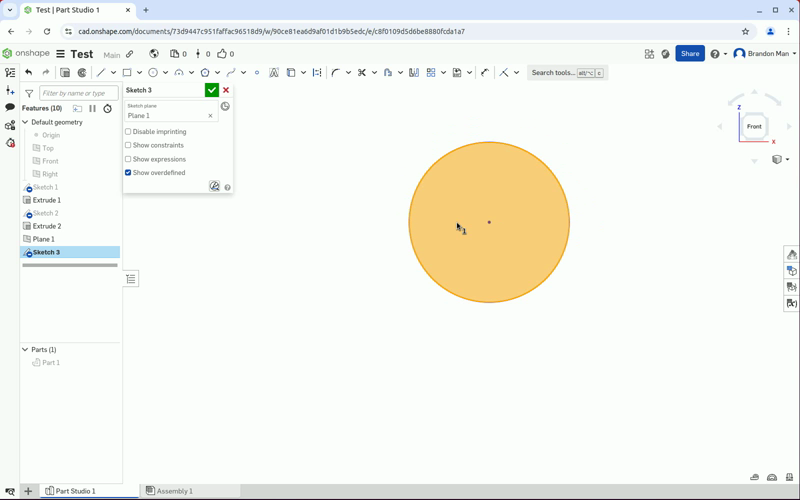
scroll(-6)
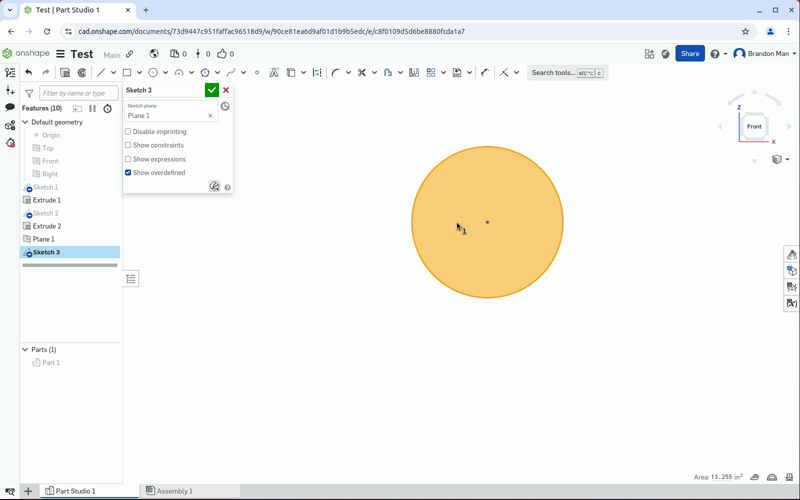
scroll(-6)
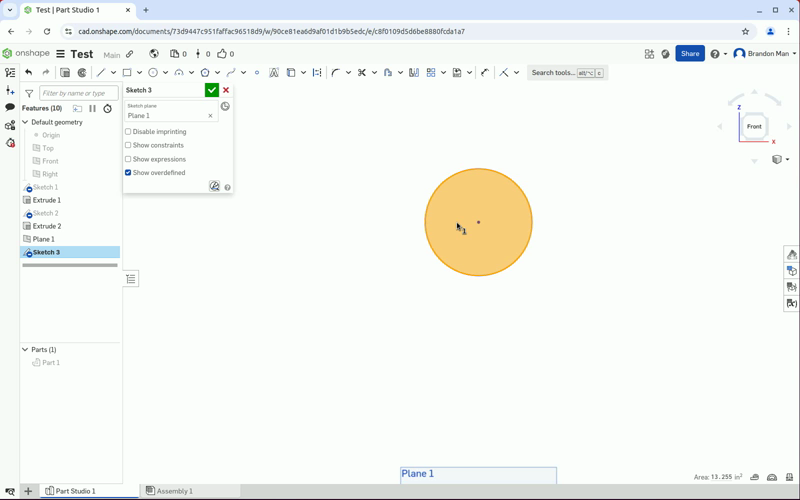
scroll(-6)
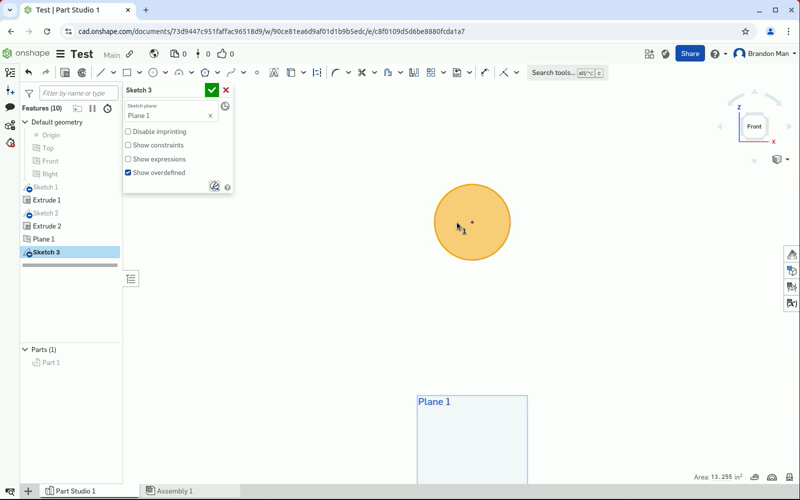
scroll(-6)
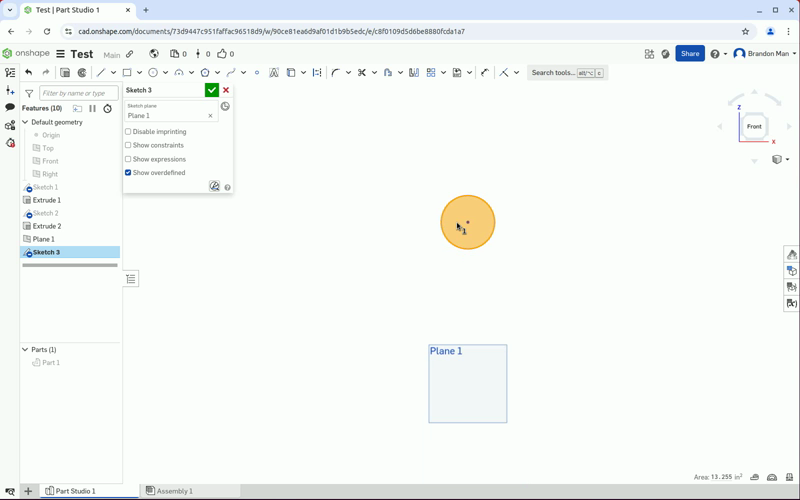
scroll(-6)
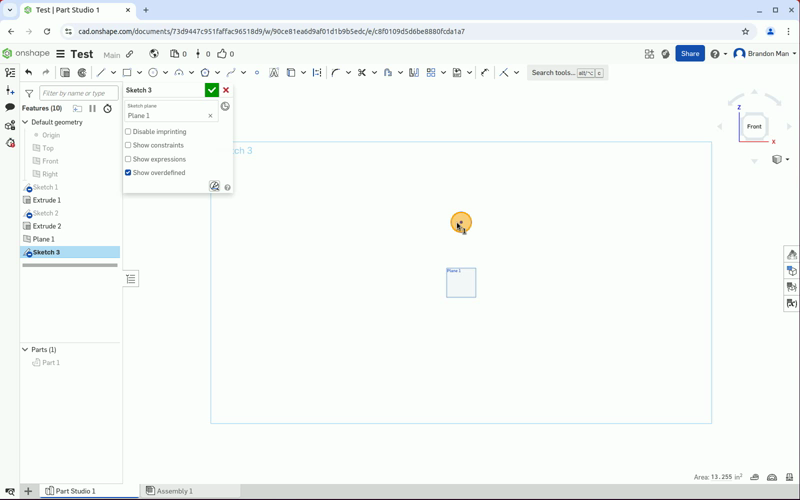
mouse_move(73, 352)
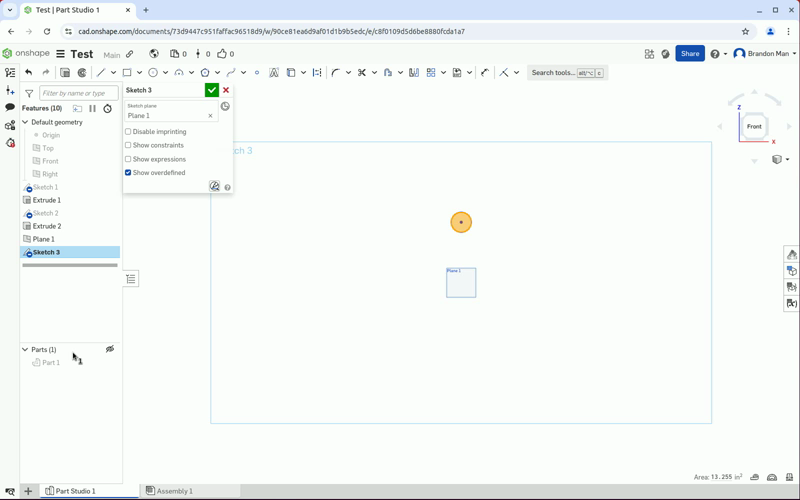
key(shift+y)
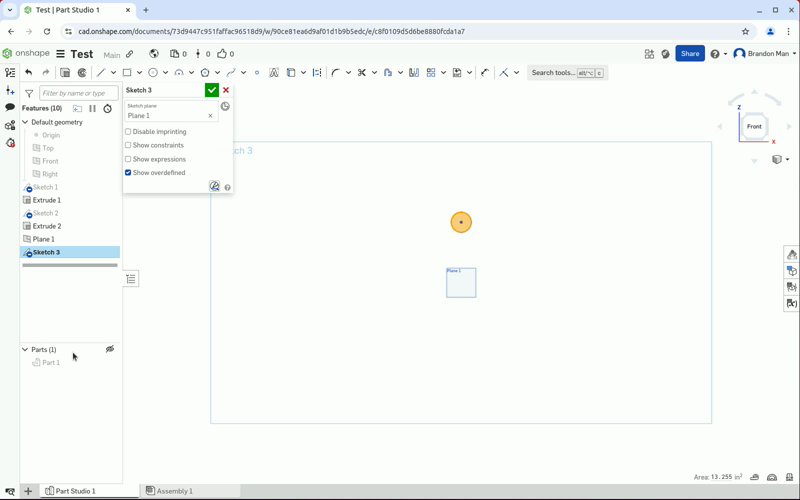
key(shift+e)
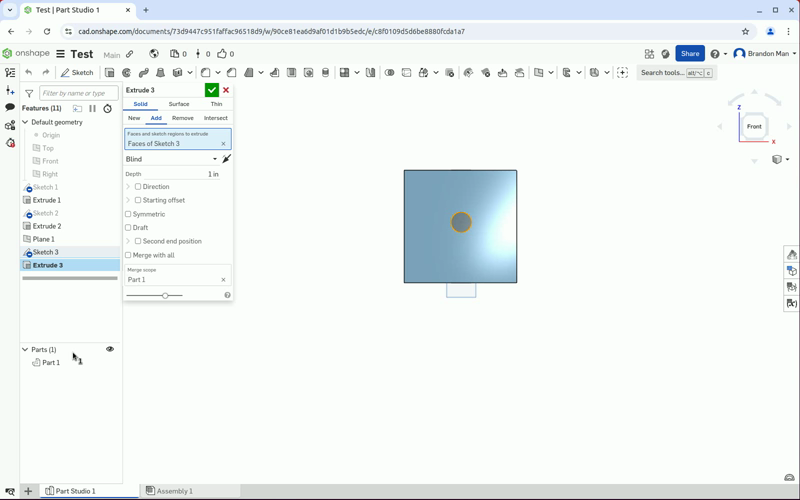
mouse_move(143, 106)
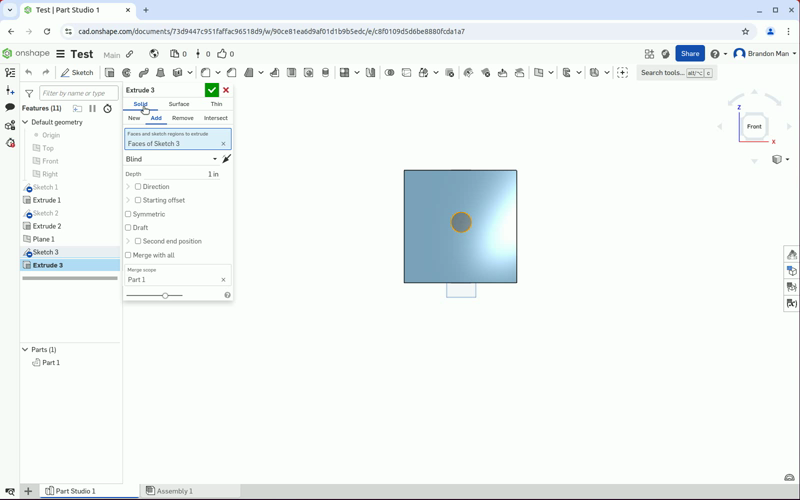
click(143, 106)
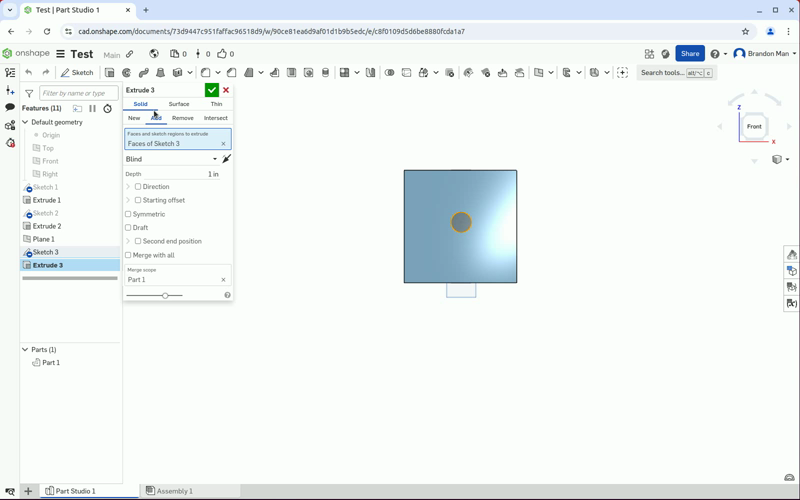
mouse_move(186, 120)
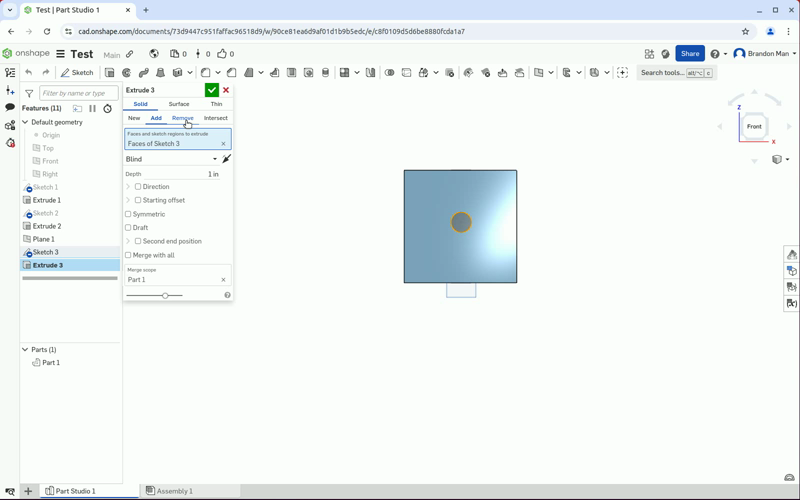
click(186, 120)
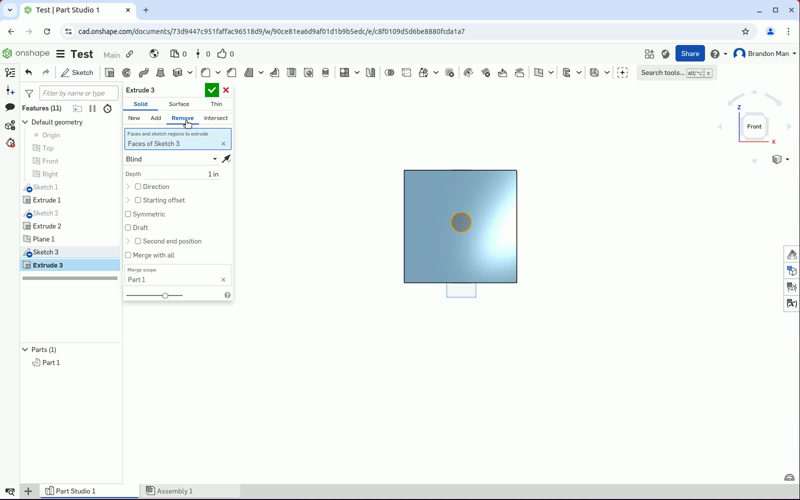
key(tab, 4)
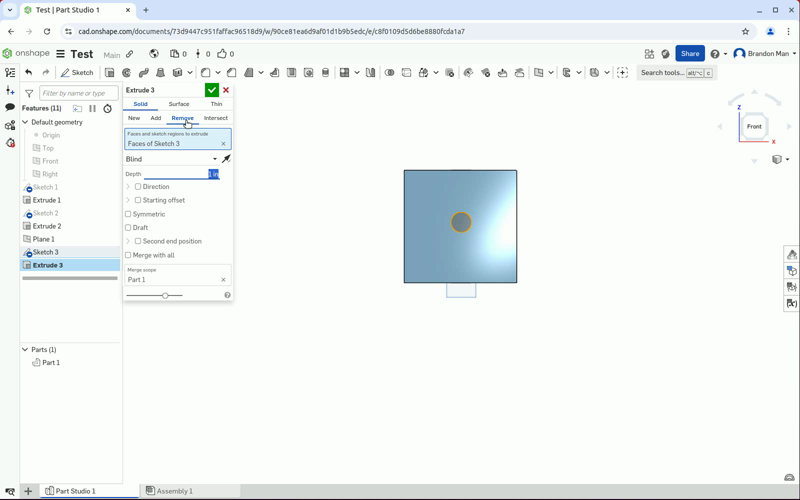
text(7.703)
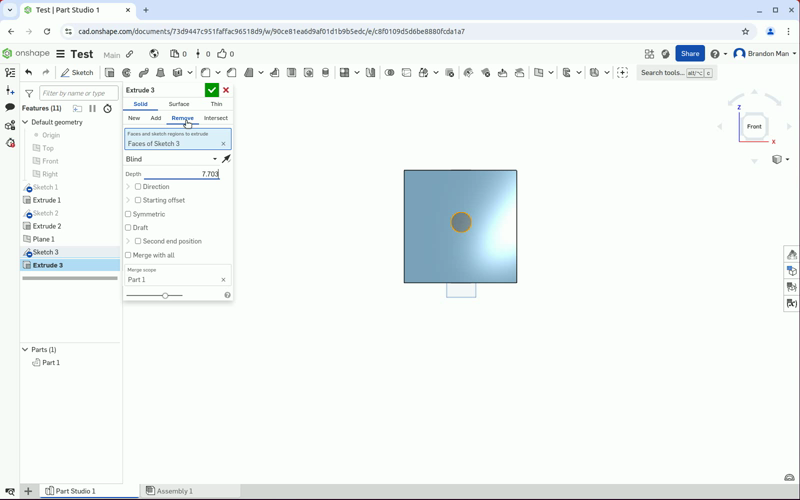
key(tab, 6)
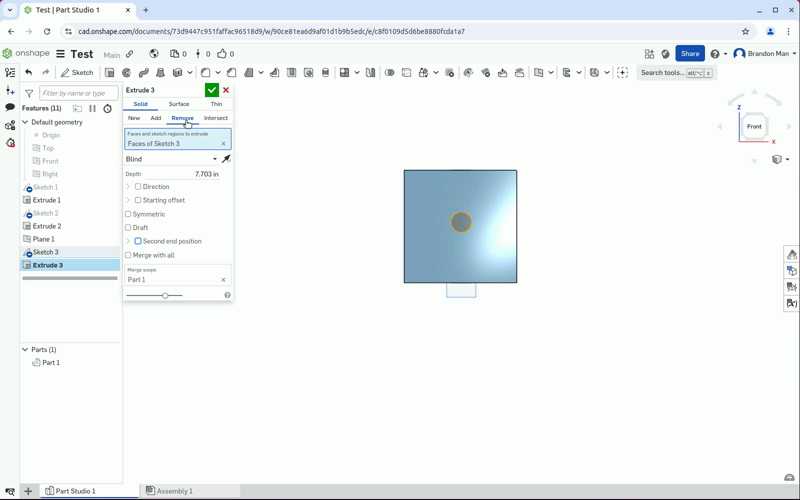
key(space)
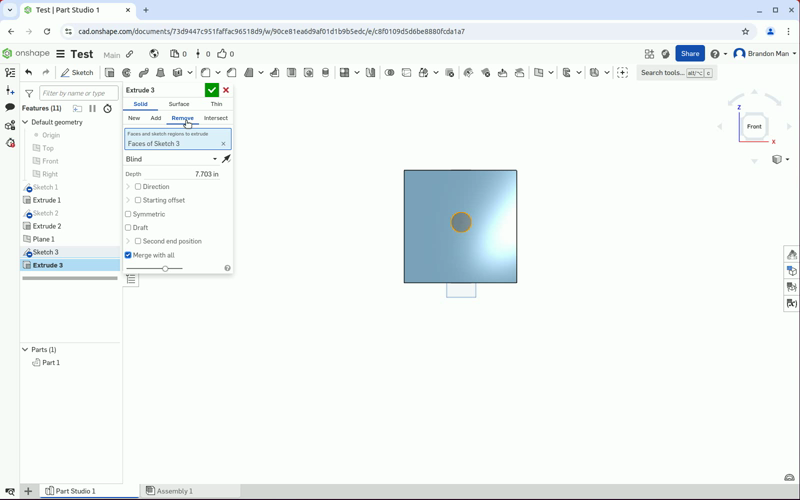
key(enter)
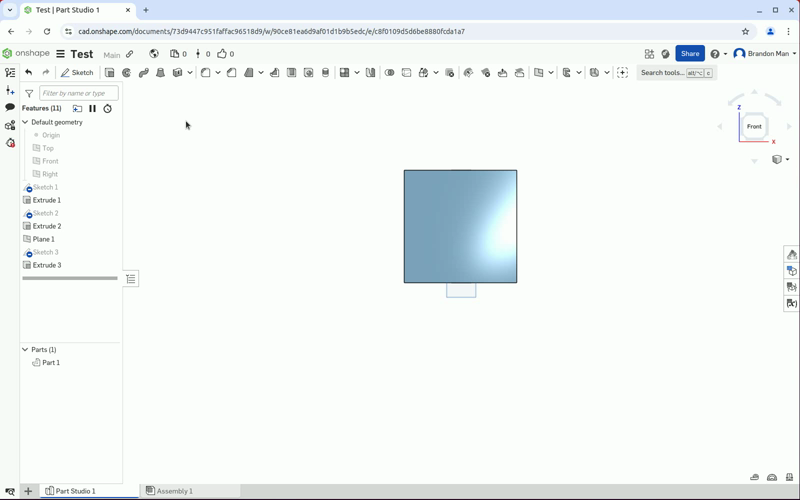
key(shift+h)
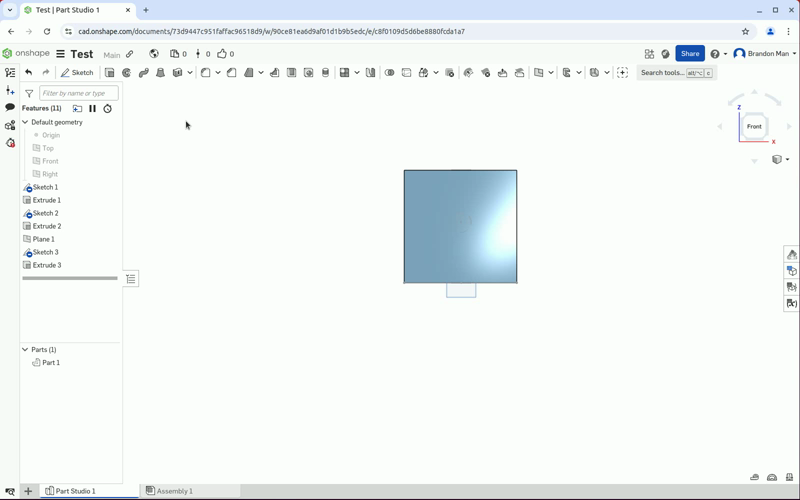
key(shift+h)
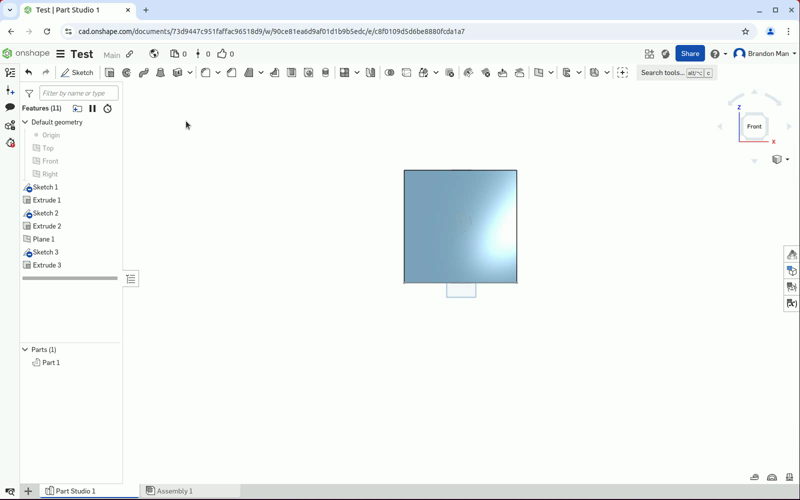
key(shift+7)
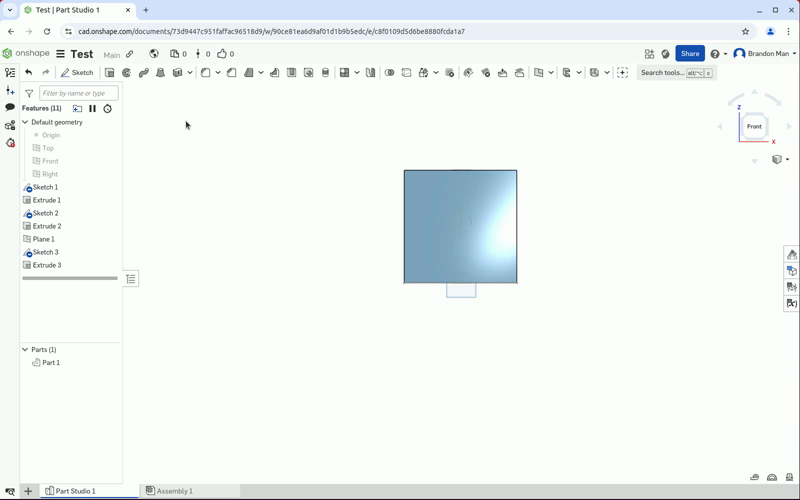
key(left, 2)
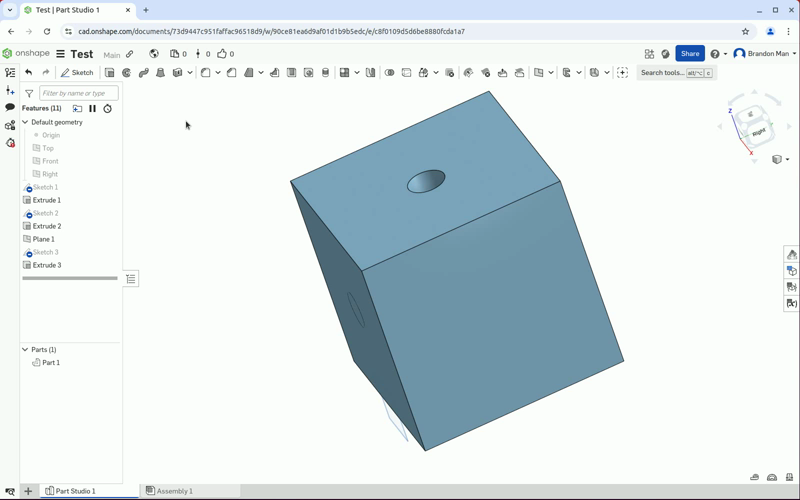
key(down, 2)
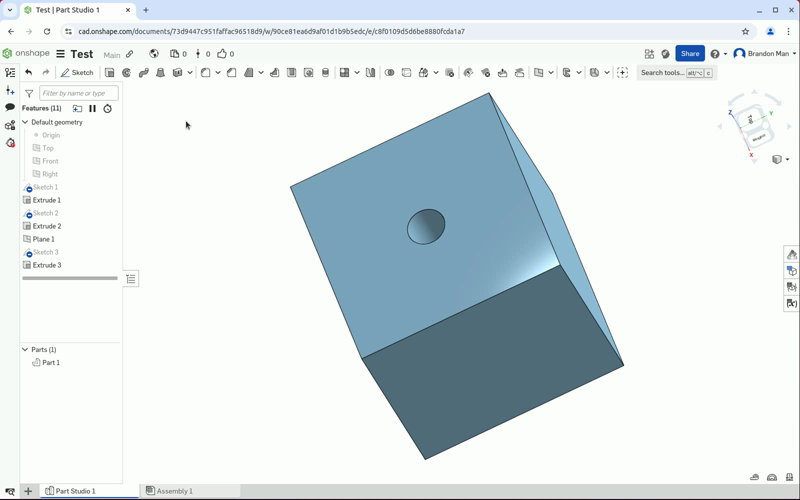
key(up, 2)
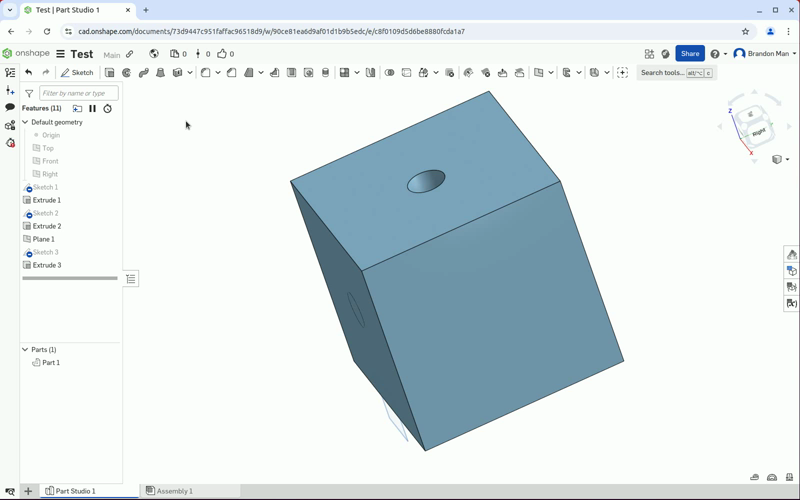
key(right, 2)
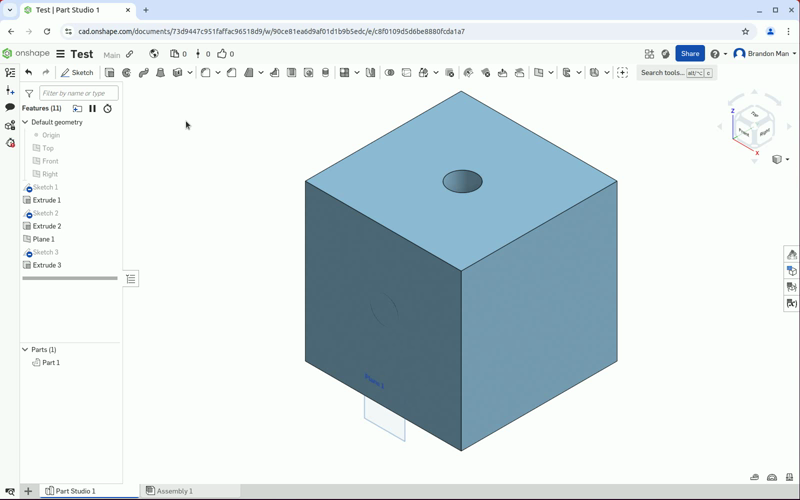
mouse_move(73, 189)
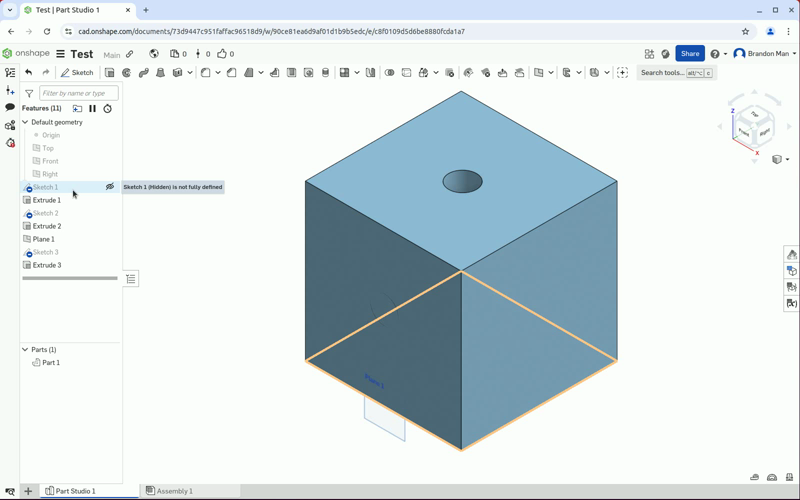
click(73, 189)